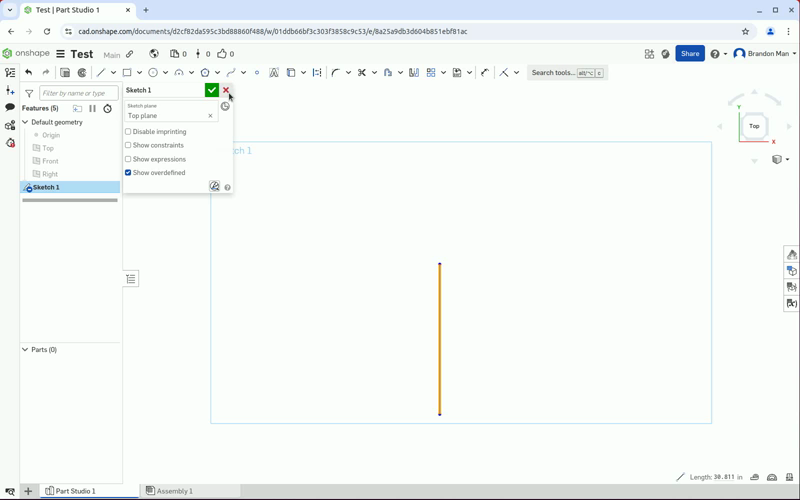
key(shift+h)
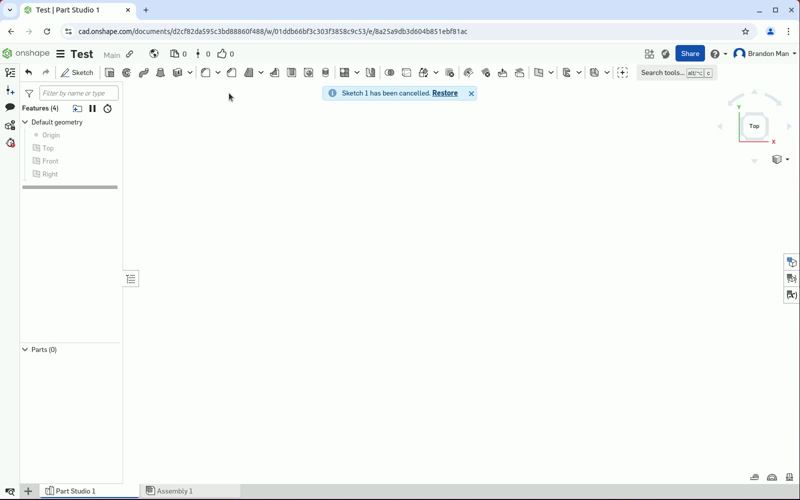
mouse_move(73, 352)
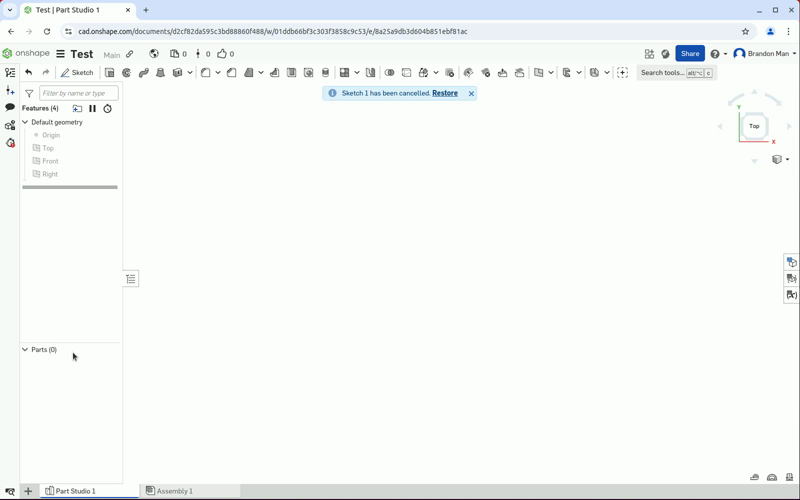
key(y)
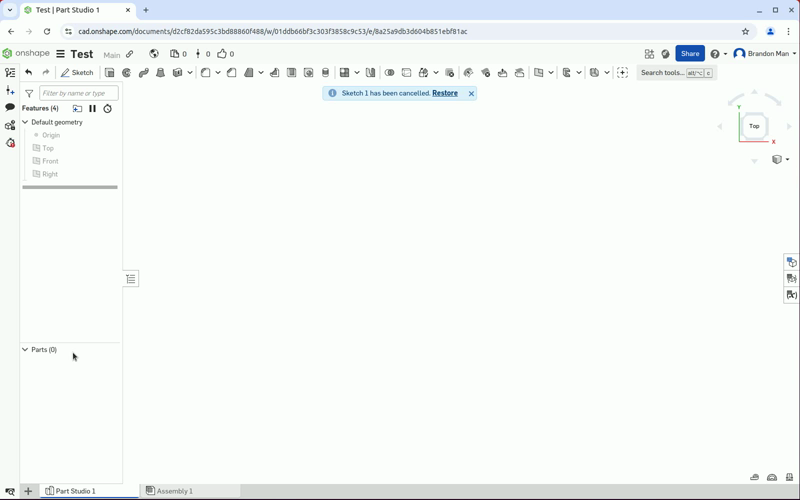
key(shift+p)
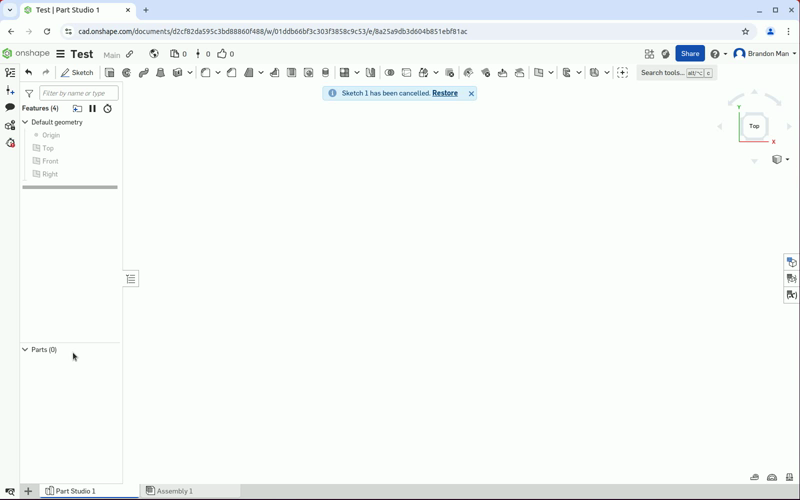
key(space)
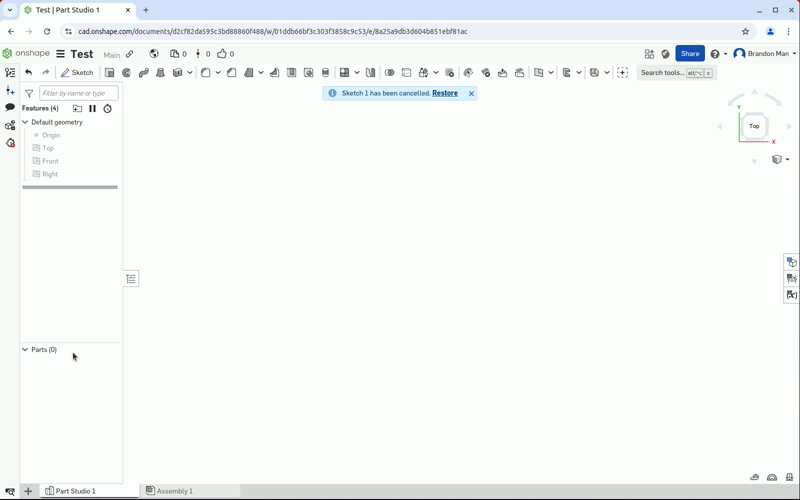
key_down(shift)
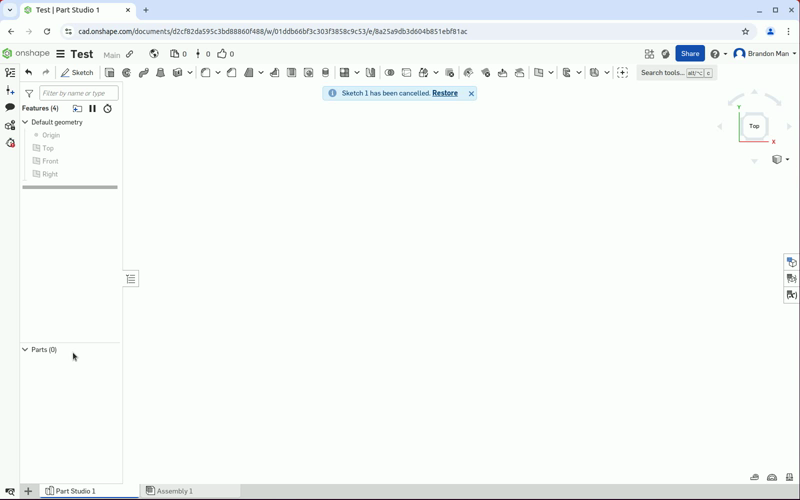
key(up)
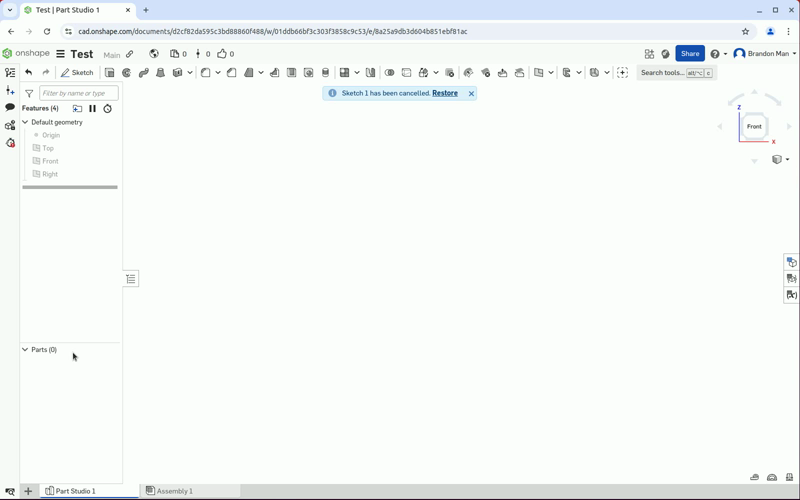
key_up(shift)
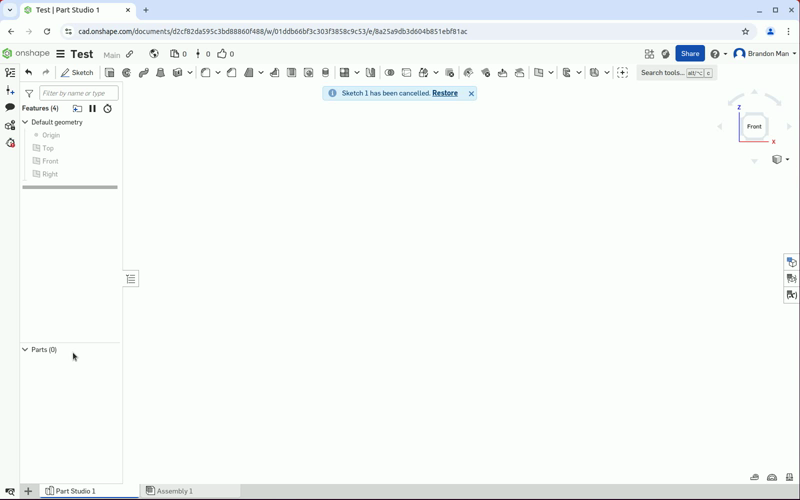
mouse_move(73, 352)
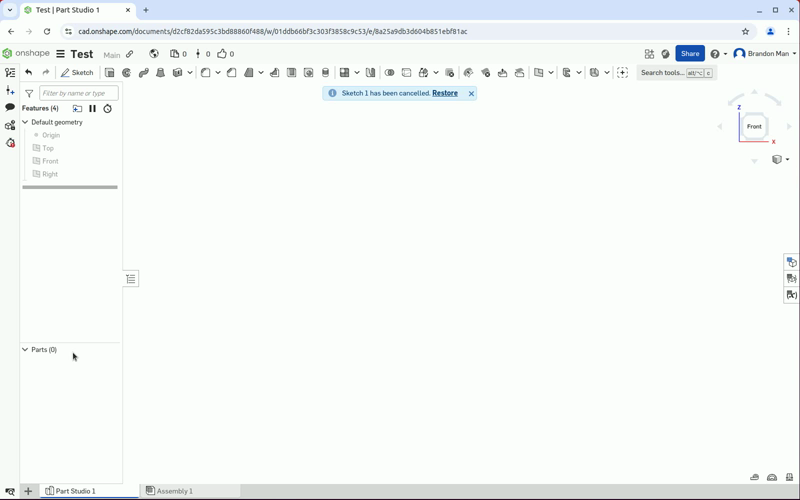
key(shift+y)
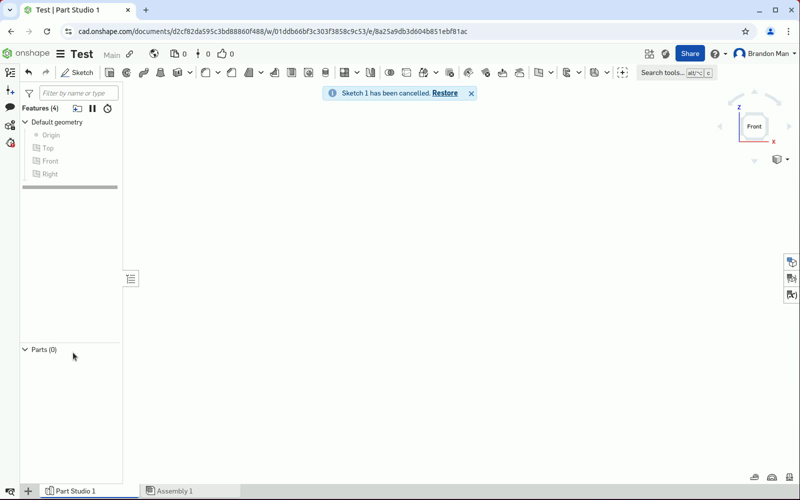
key(shift+s)
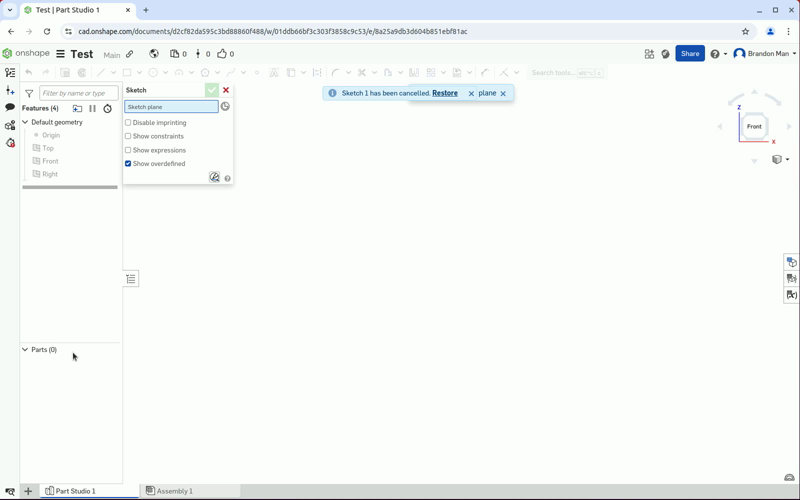
mouse_move(73, 163)
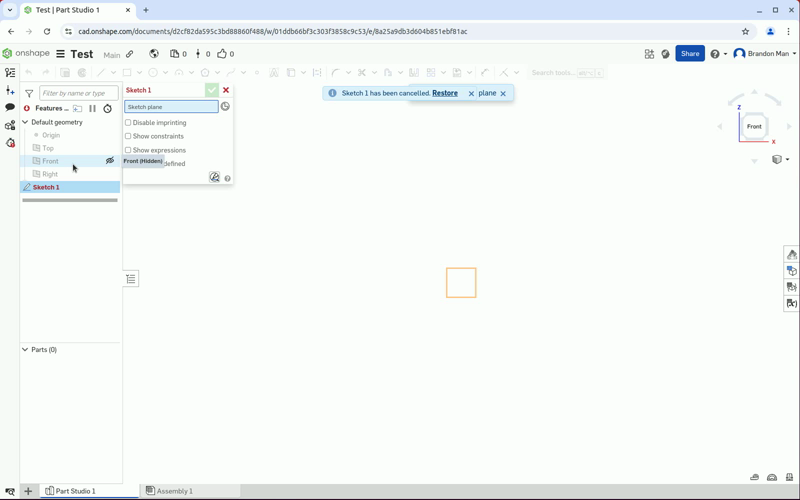
click(73, 163)
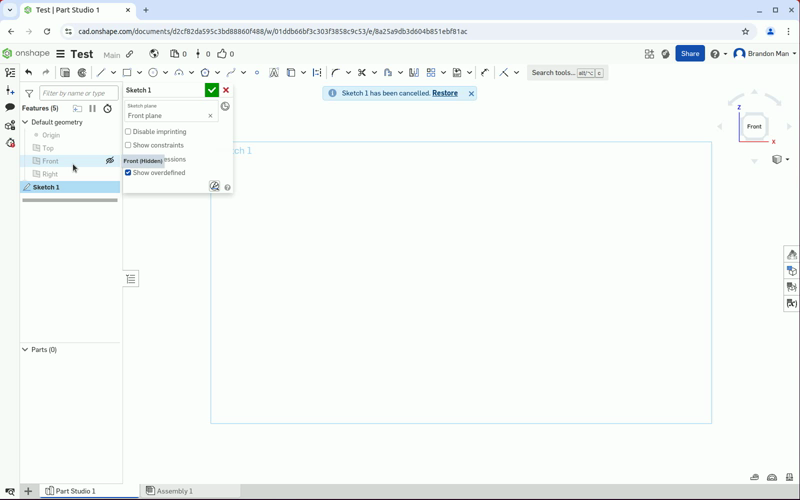
mouse_move(73, 352)
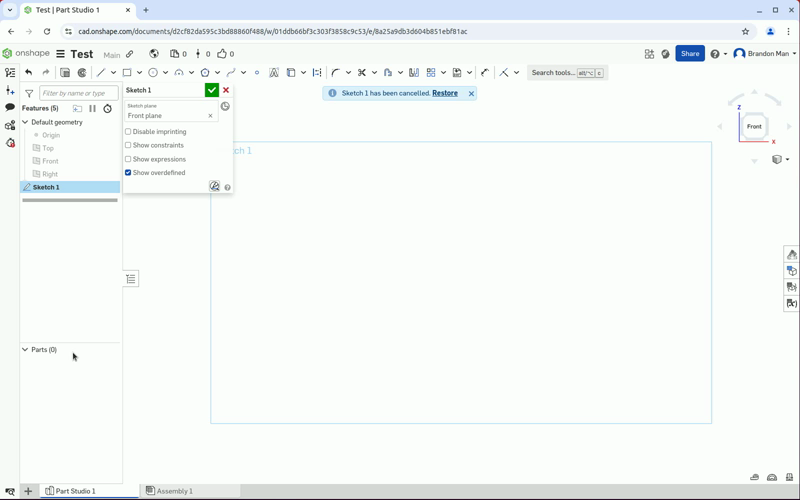
key(y)
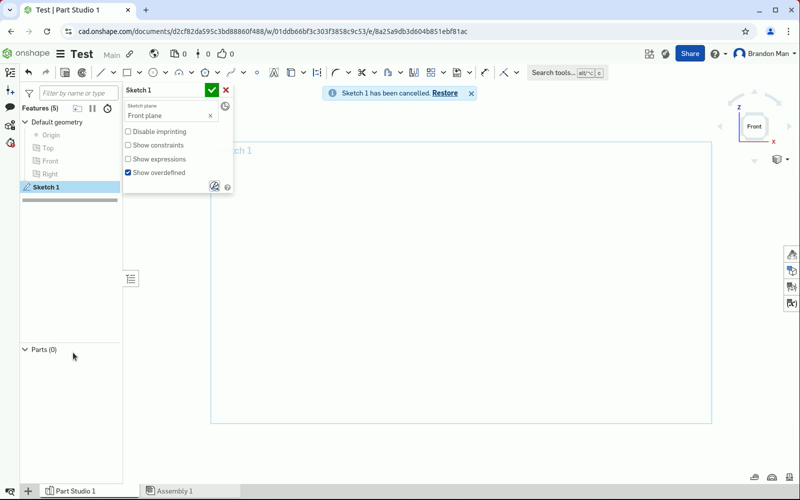
key(l)
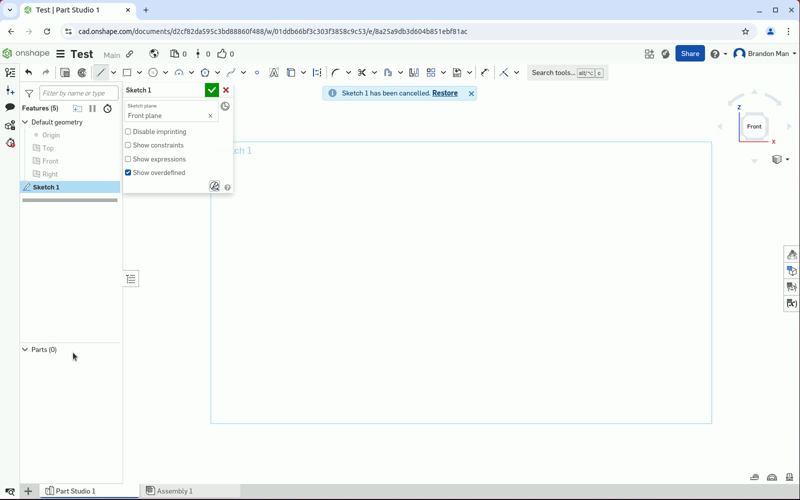
key_down(shift)
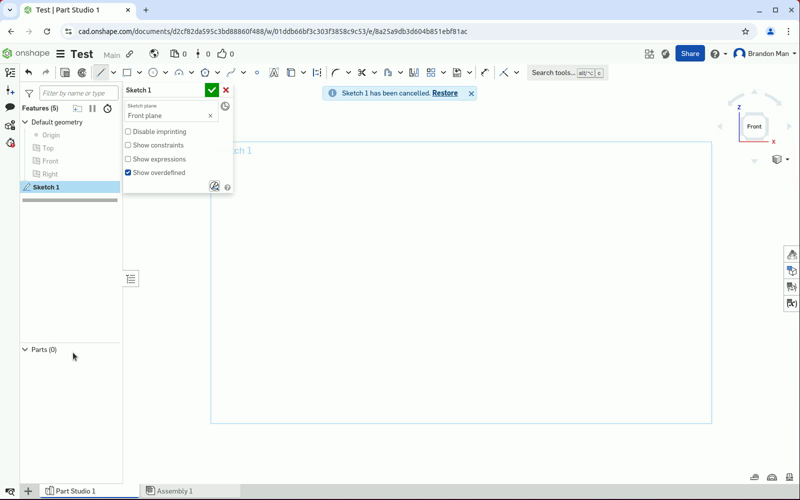
mouse_move(460, 282)
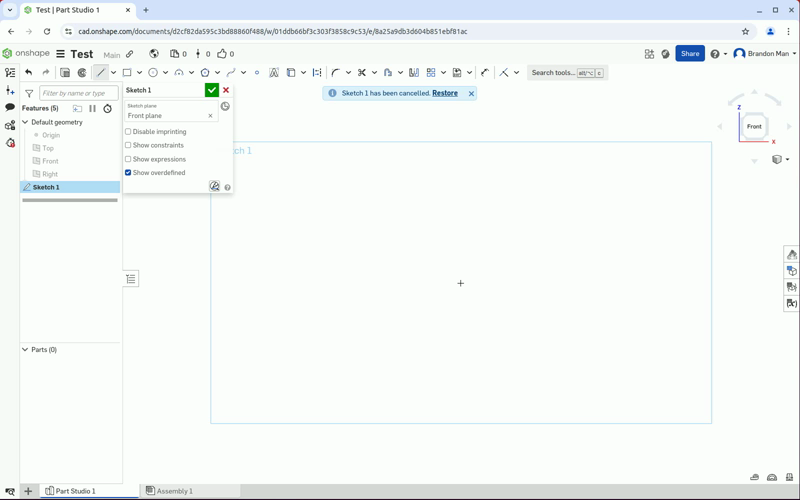
click(460, 282)
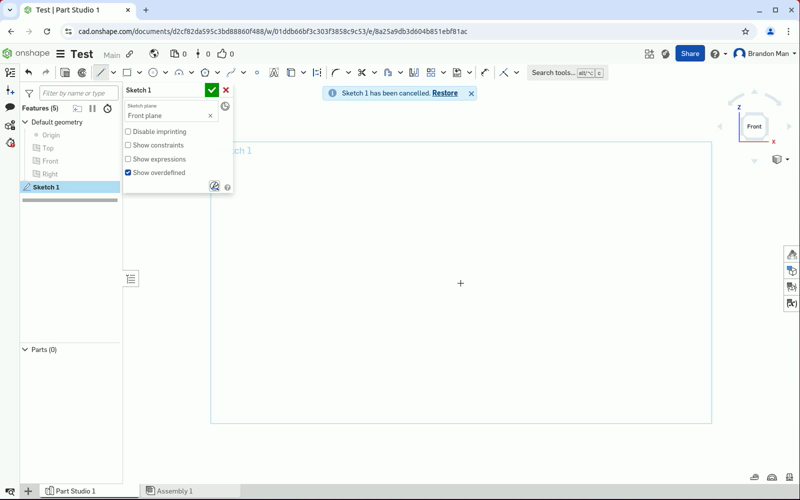
key_up(shift)
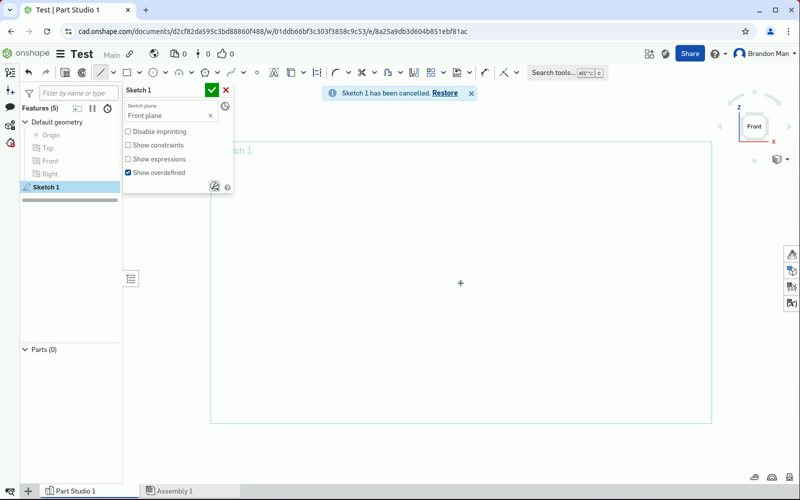
key_down(shift)
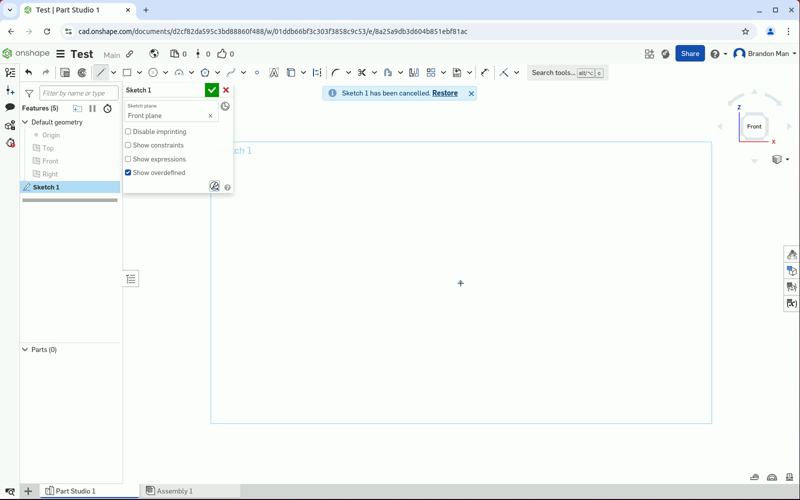
mouse_move(490, 282)
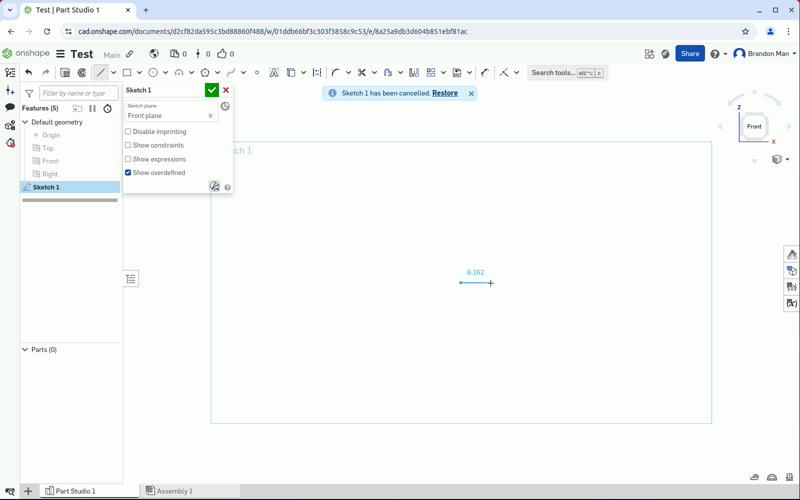
mouse_move(519, 282)
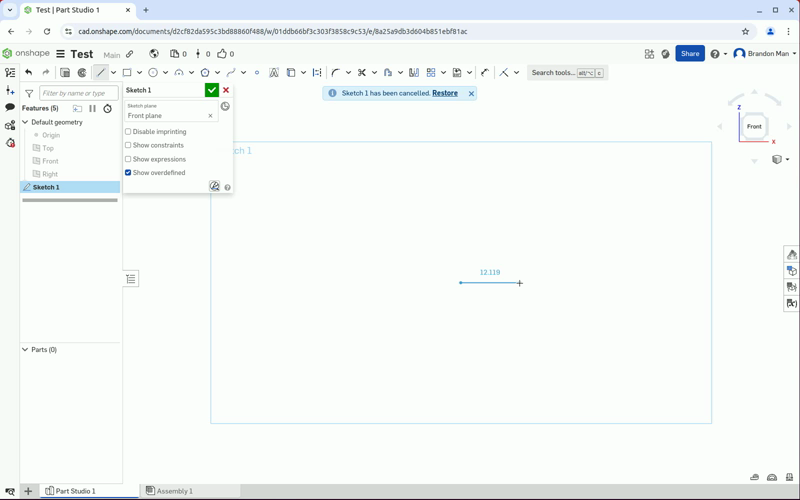
click(519, 282)
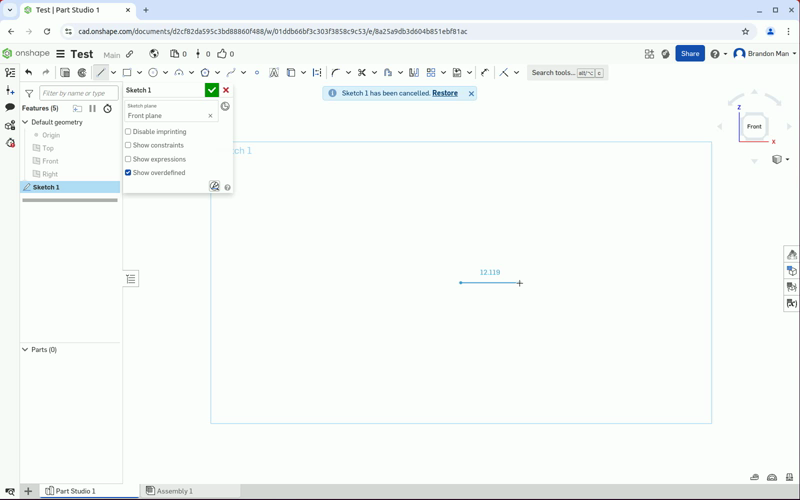
key_up(shift)
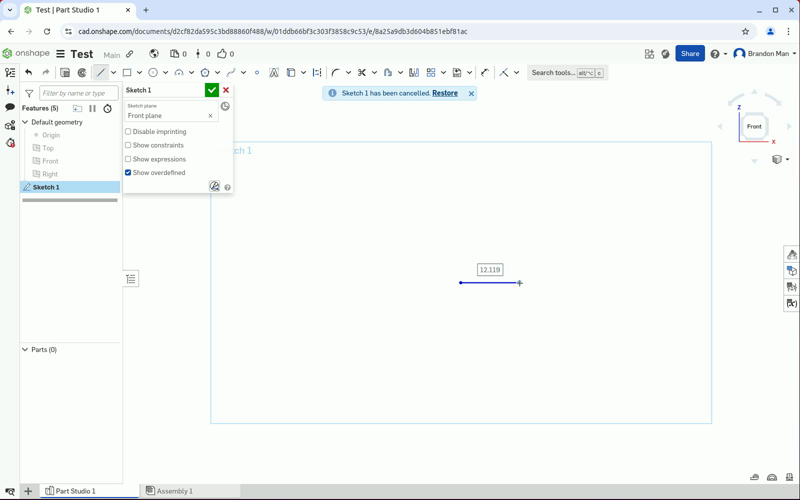
key_down(shift)
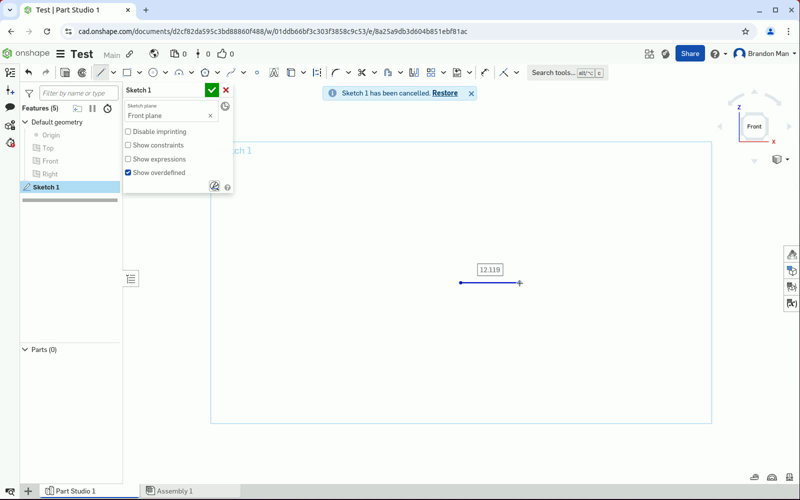
mouse_move(519, 170)
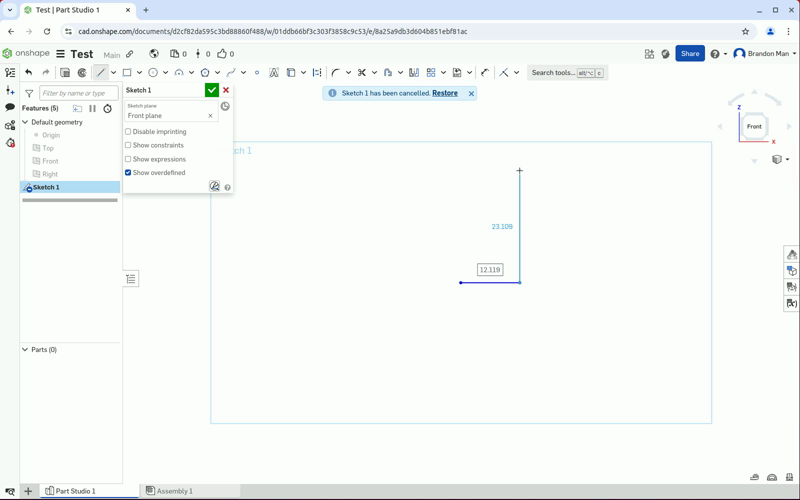
click(519, 170)
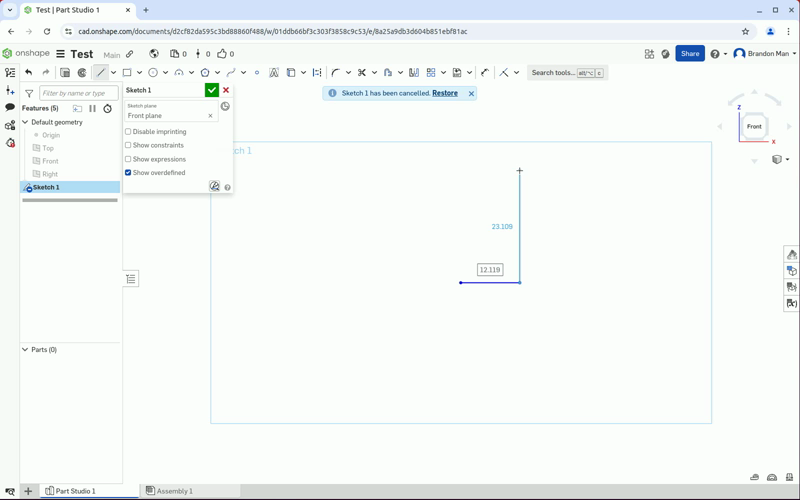
key_up(shift)
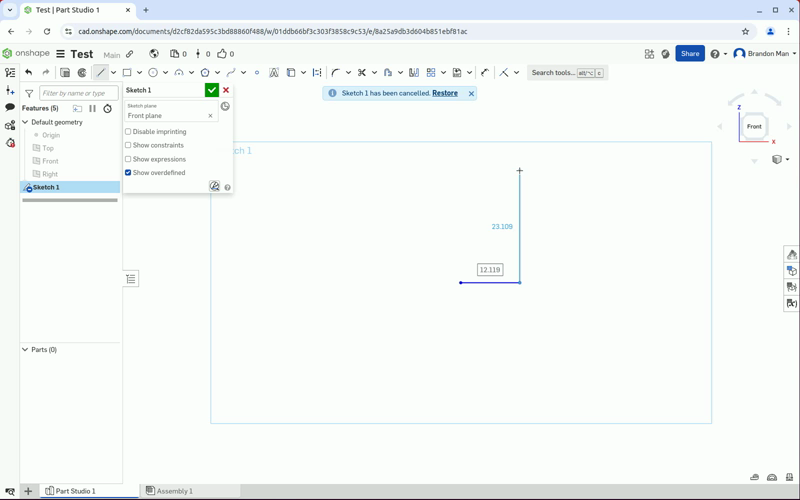
key_down(shift)
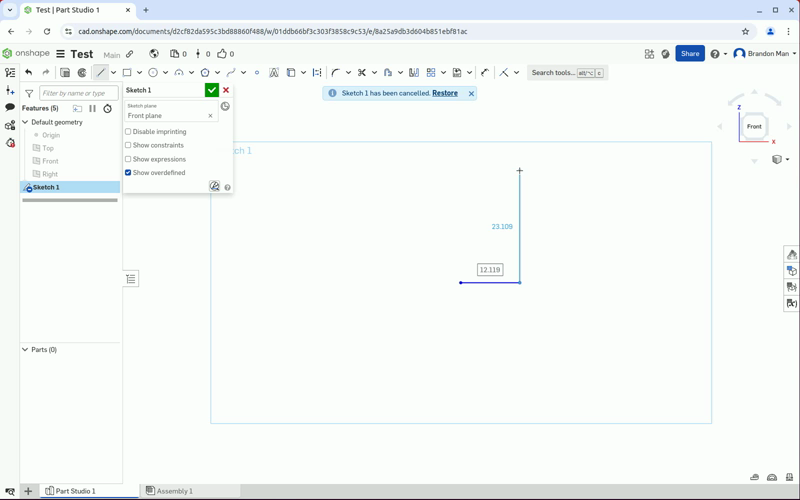
mouse_move(549, 170)
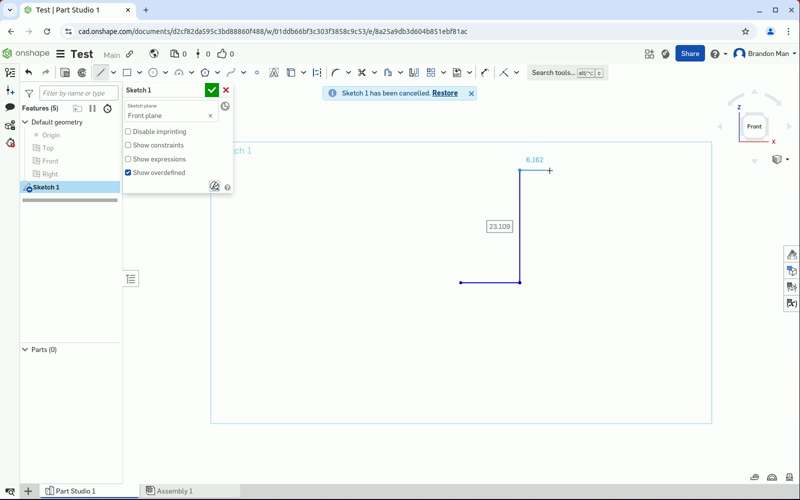
mouse_move(460, 170)
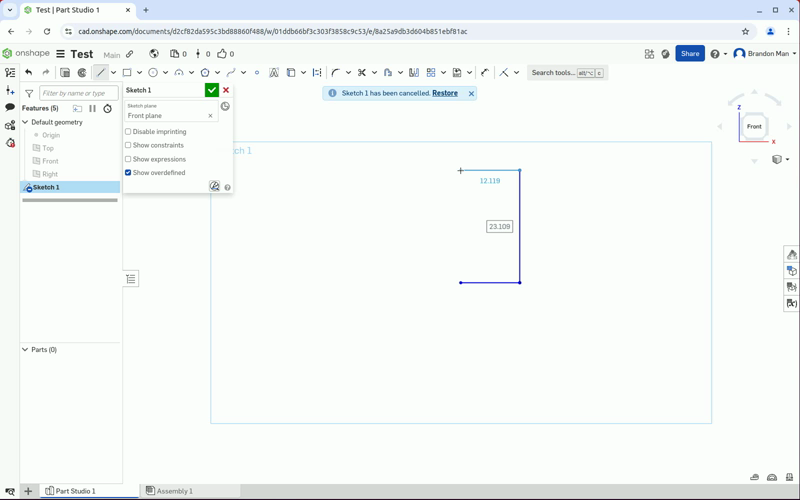
click(460, 170)
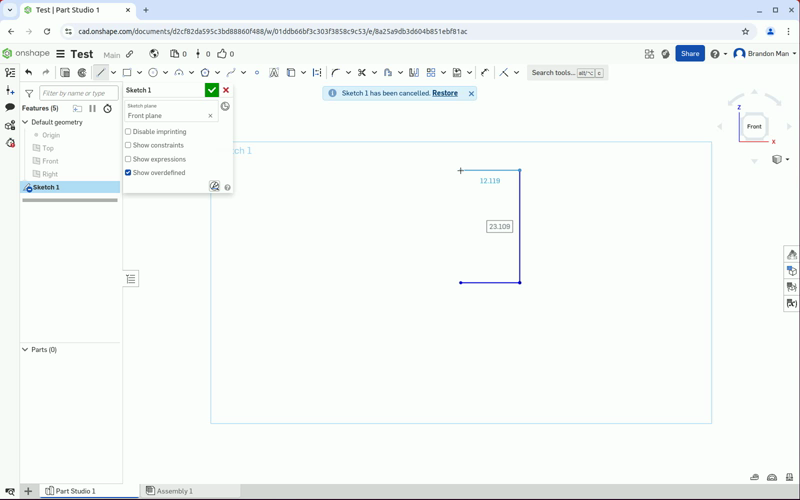
key_up(shift)
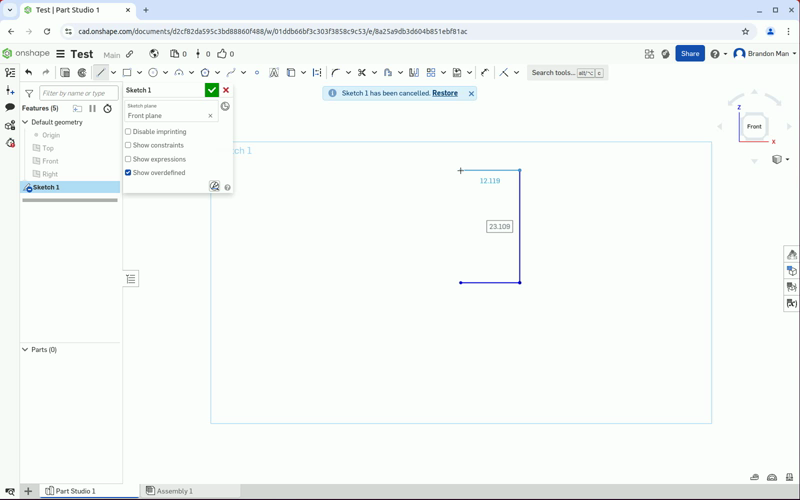
key_down(shift)
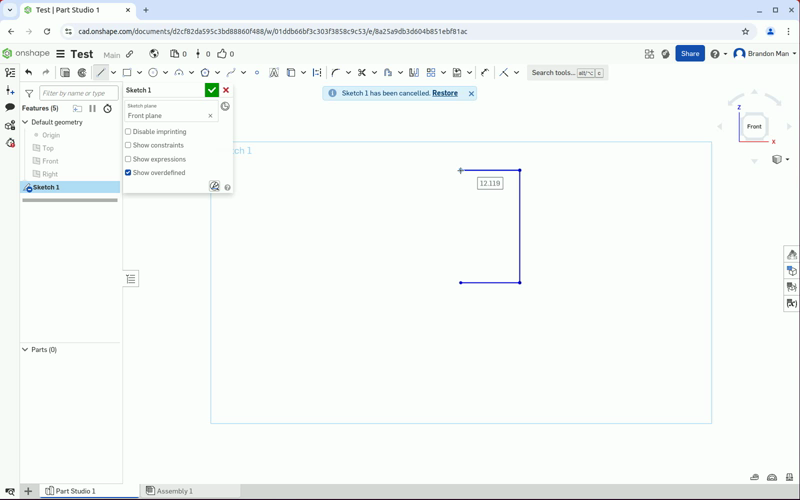
mouse_move(460, 282)
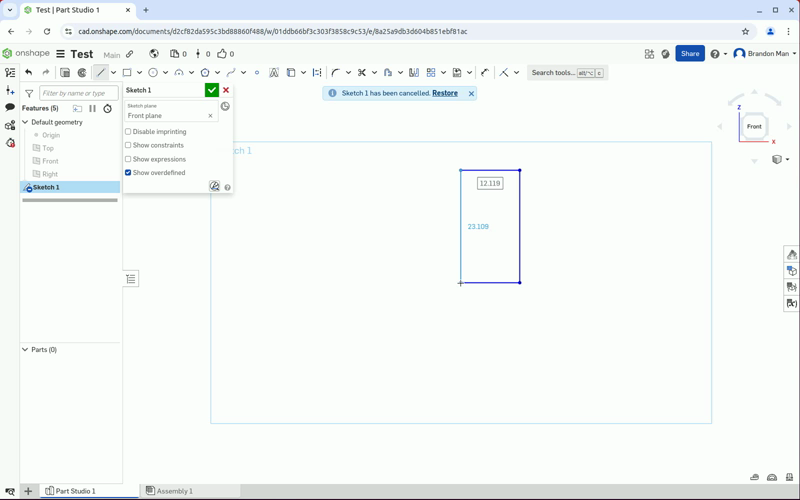
key_up(shift)
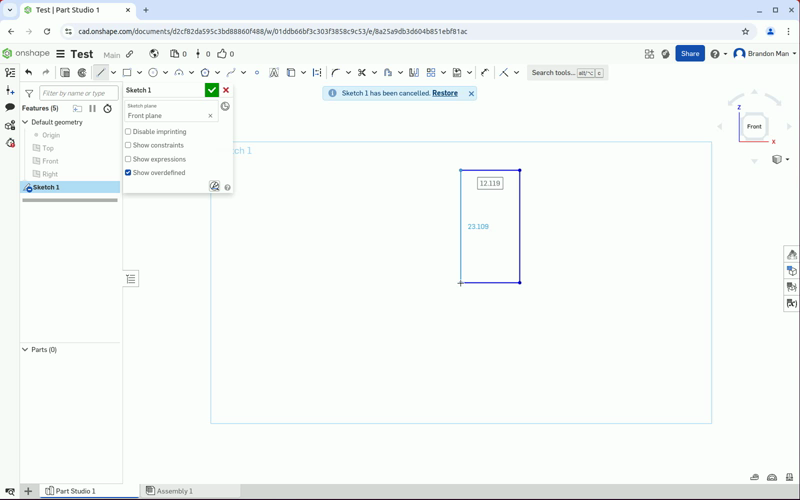
click(460, 282)
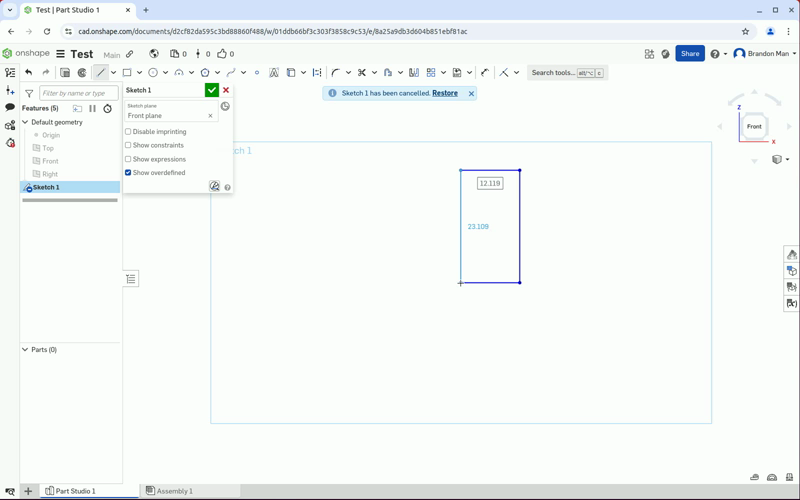
key(esc)
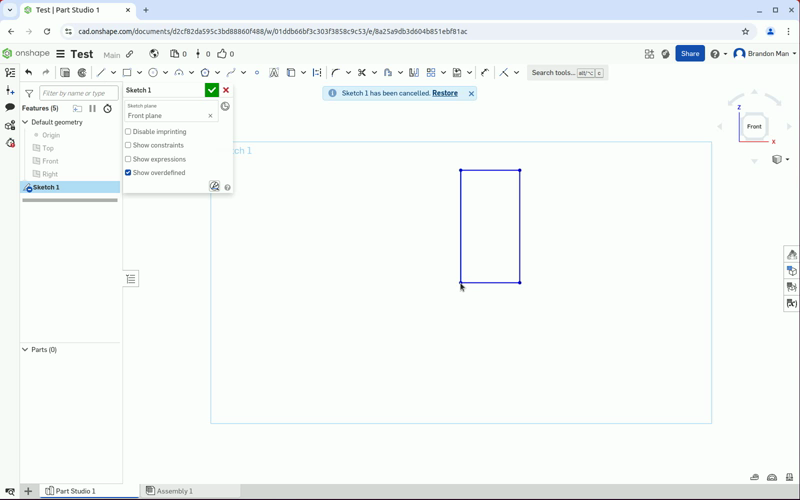
mouse_move(510, 259)
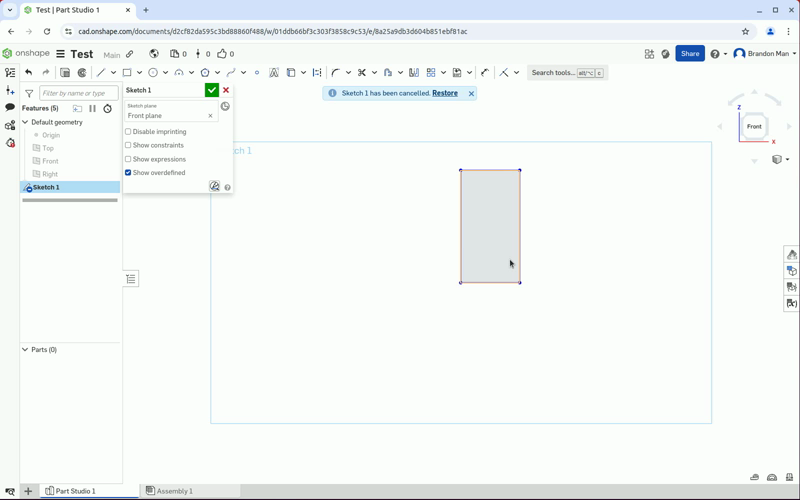
click(510, 259)
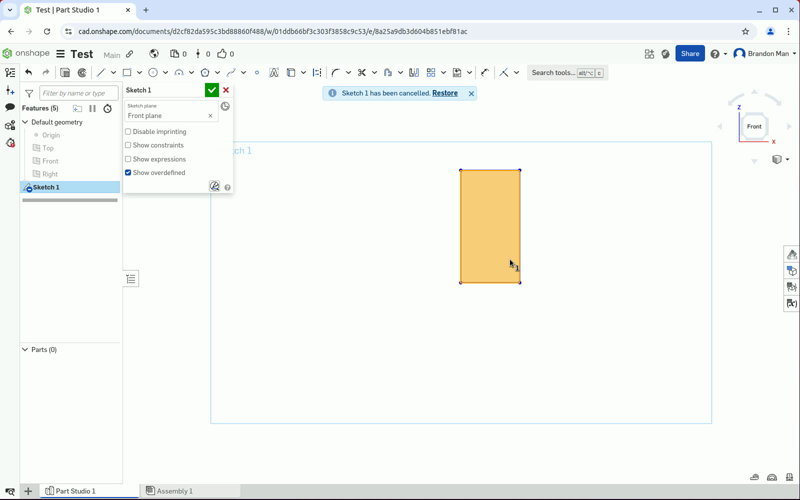
mouse_move(73, 352)
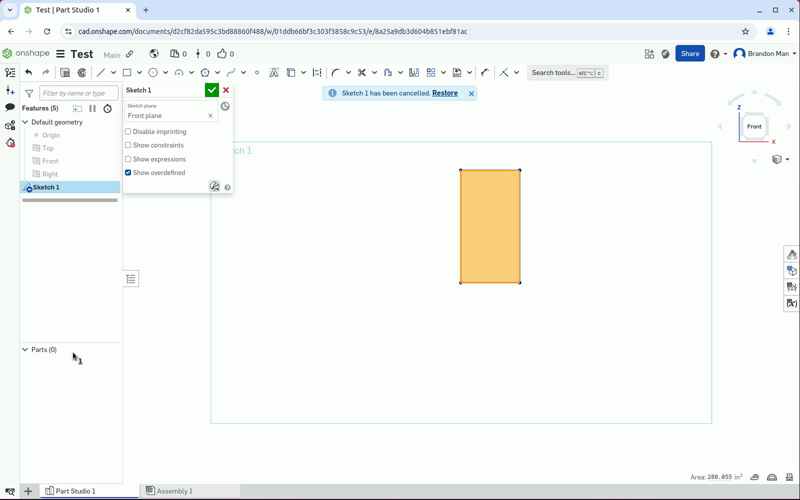
key(shift+y)
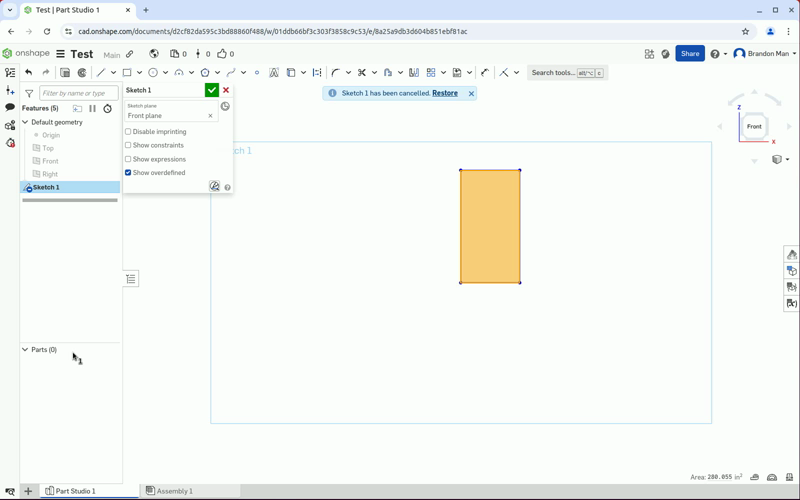
key(shift+e)
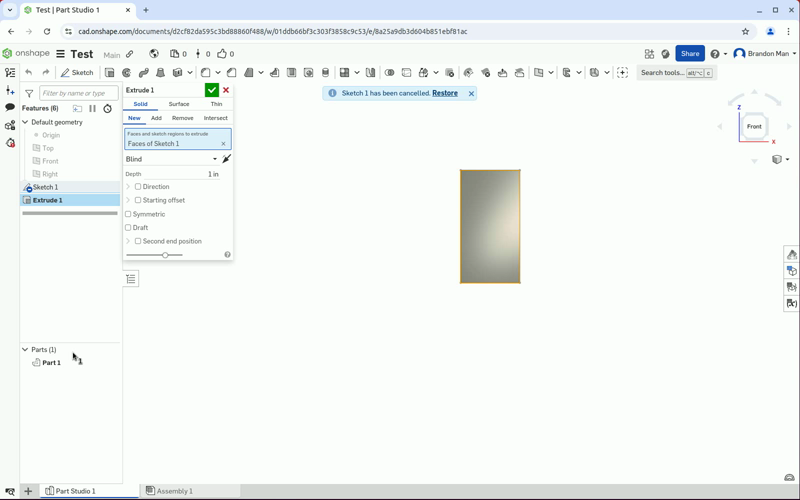
mouse_move(143, 106)
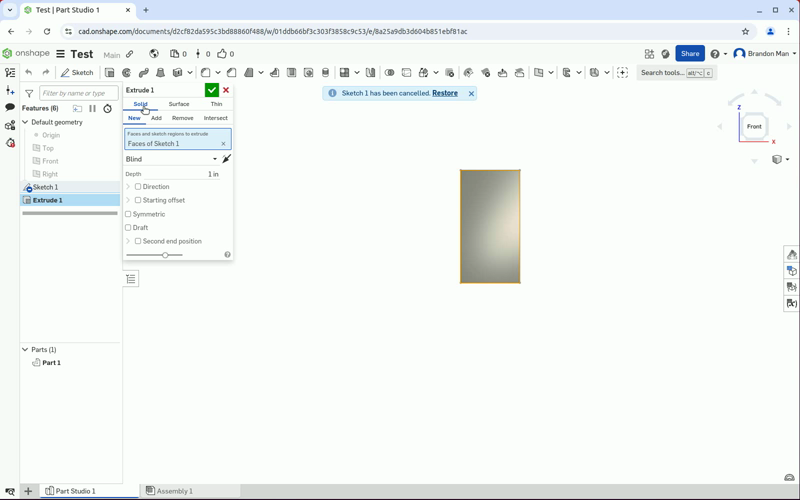
click(143, 106)
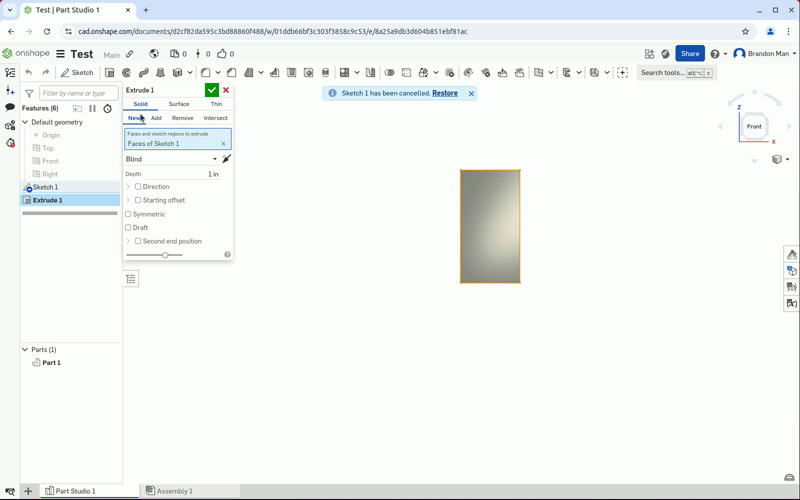
mouse_move(137, 120)
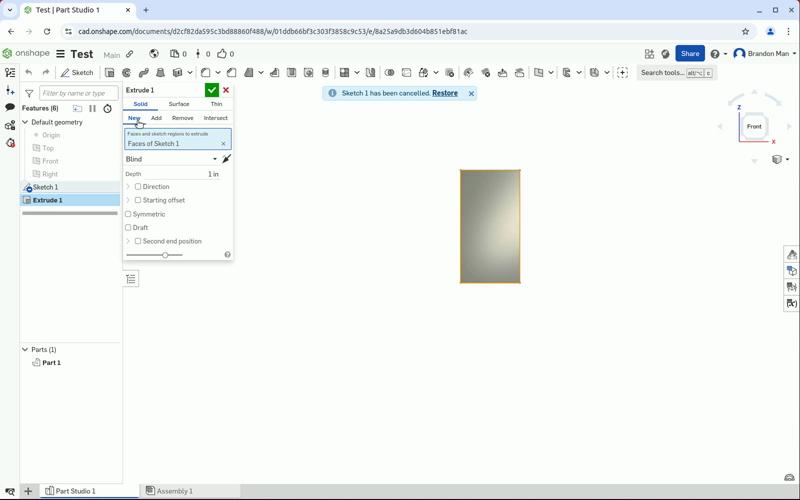
click(137, 120)
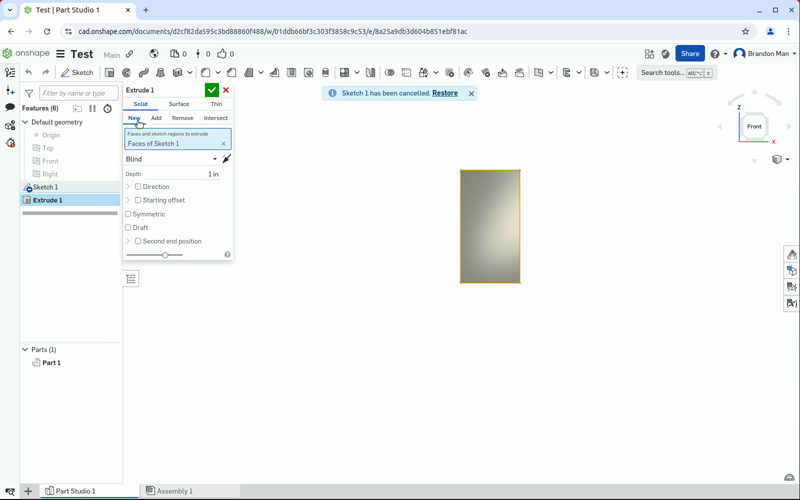
key(tab, 4)
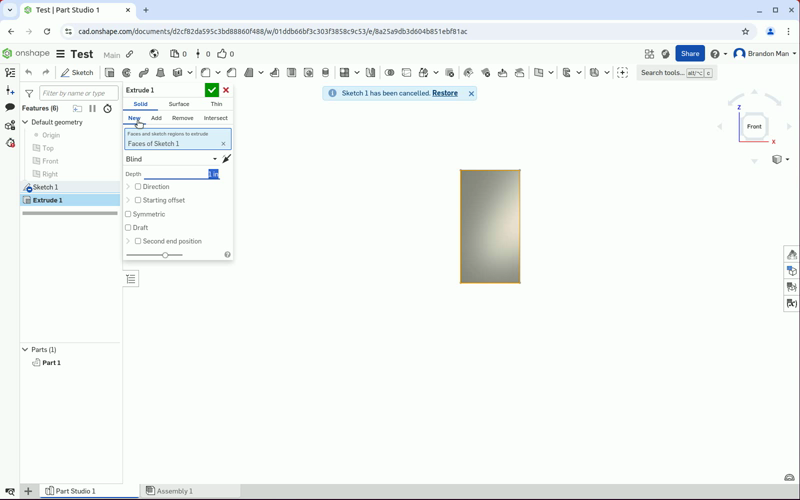
text(-16.128)
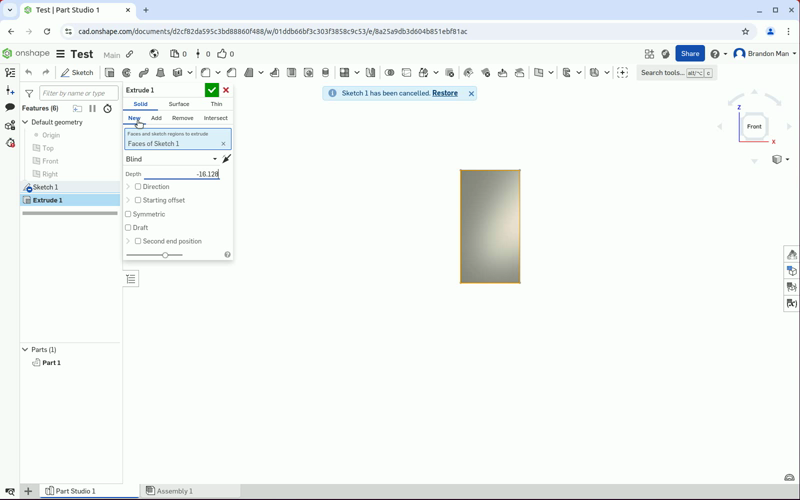
key(enter)
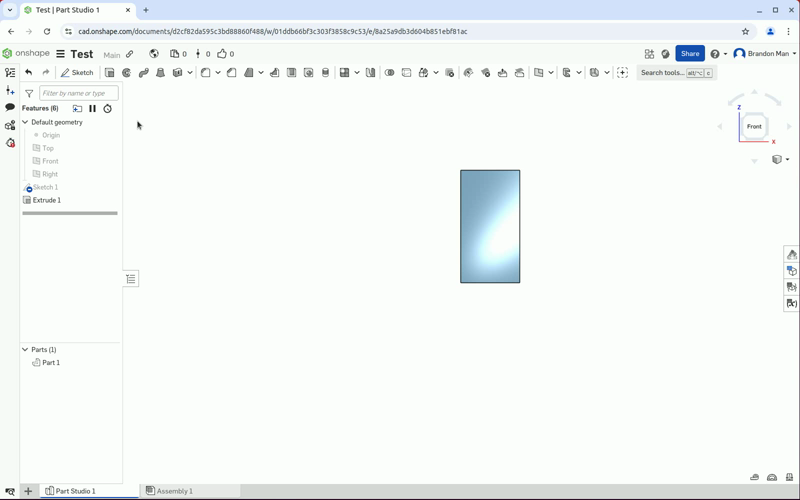
key(shift+h)
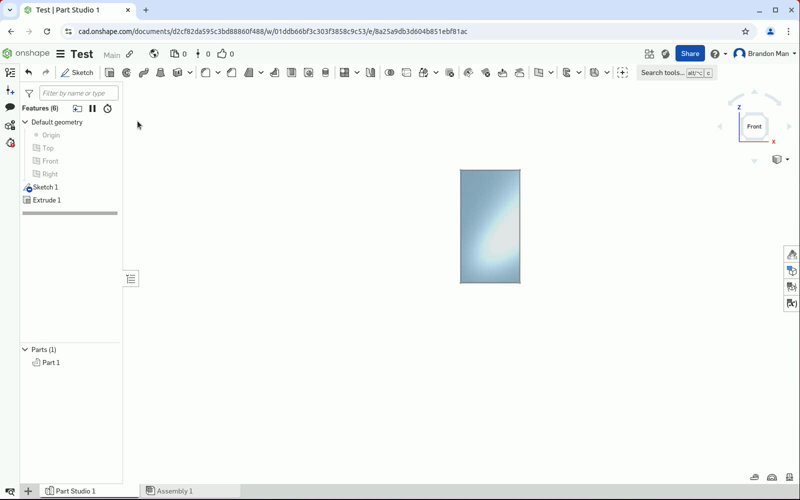
key(shift+h)
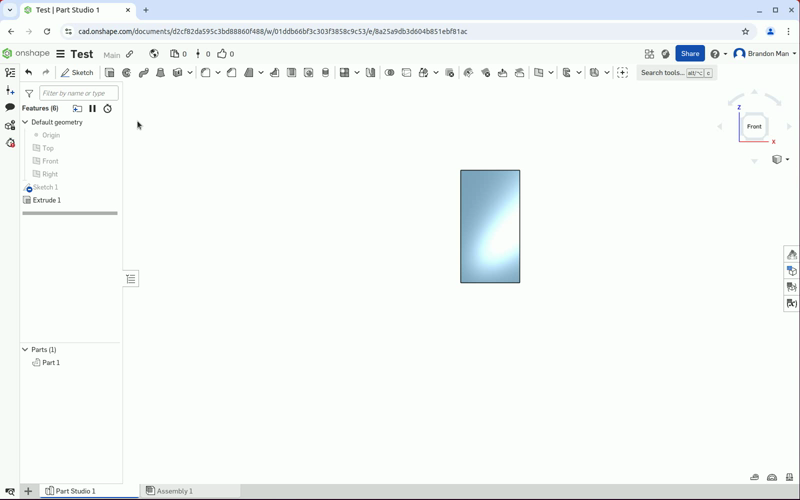
mouse_move(73, 189)
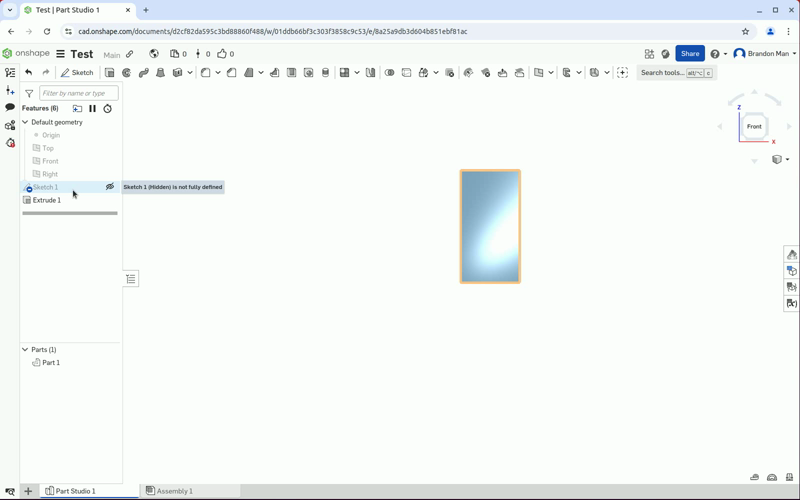
click(73, 189)
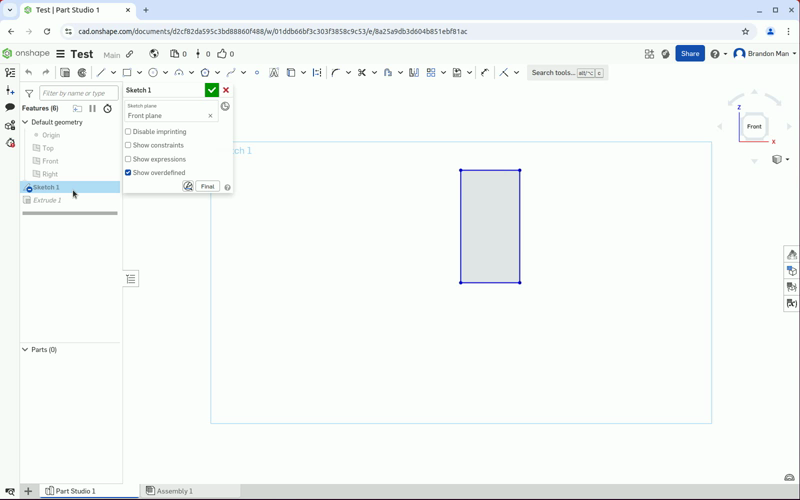
mouse_move(229, 92)
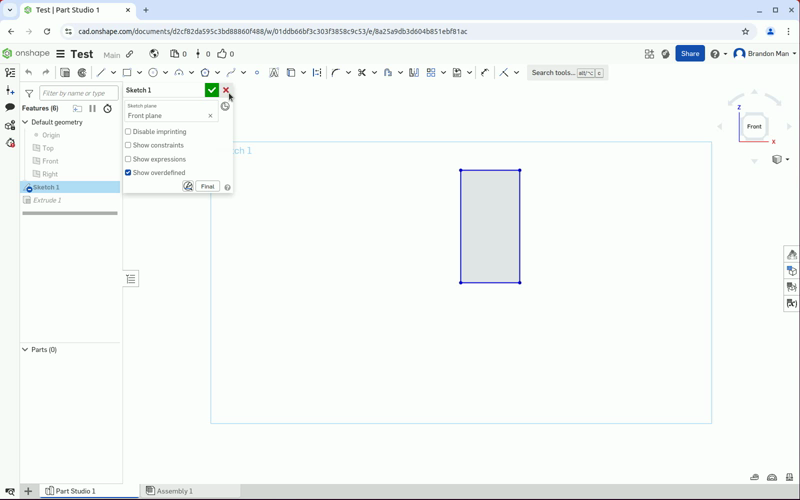
click(229, 92)
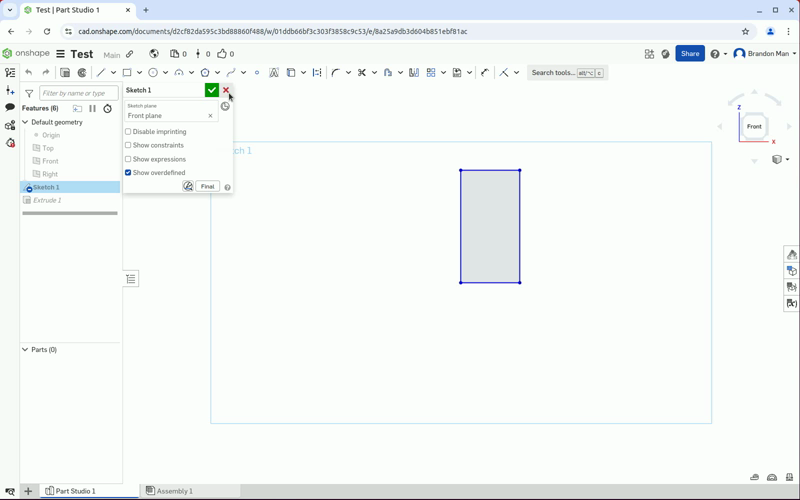
key(shift+s)
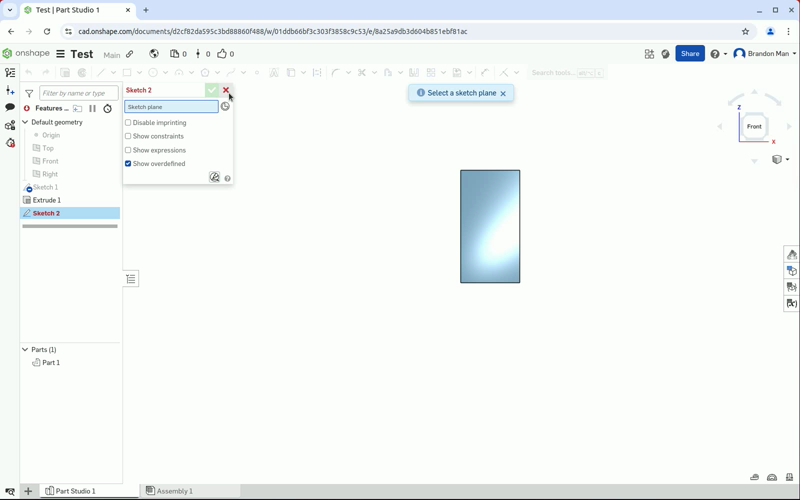
mouse_move(73, 163)
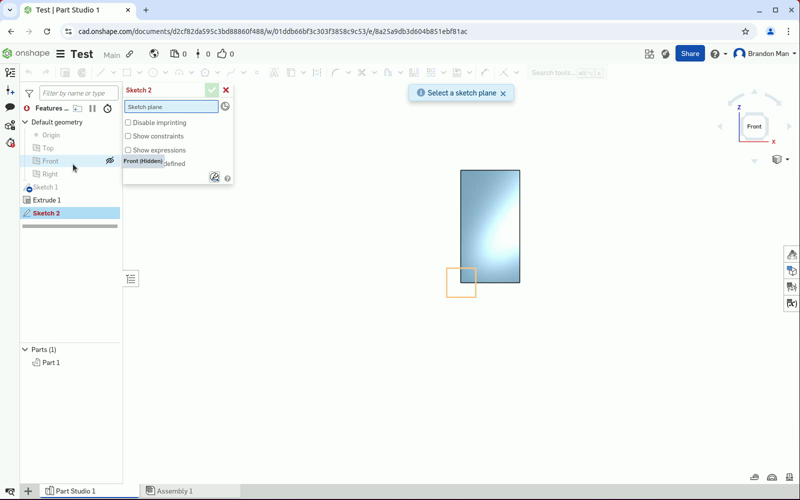
click(73, 163)
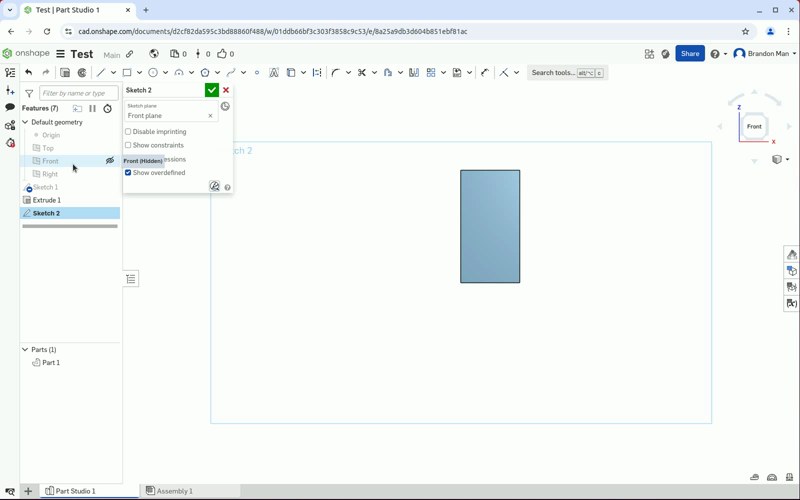
mouse_move(73, 352)
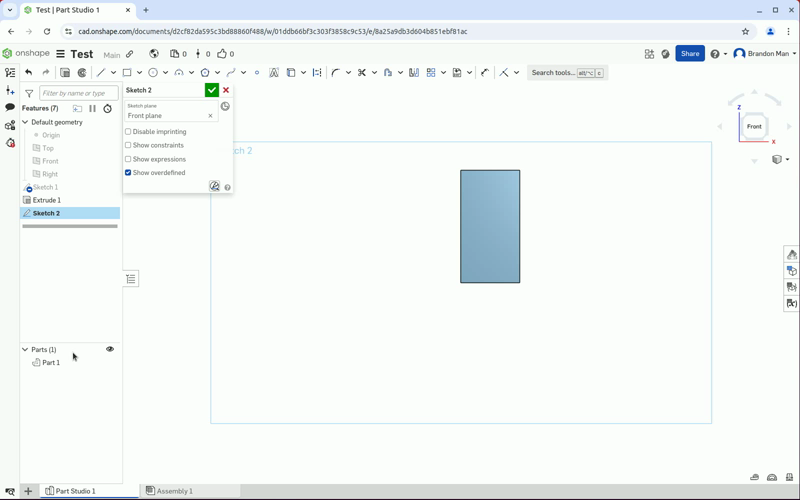
key(y)
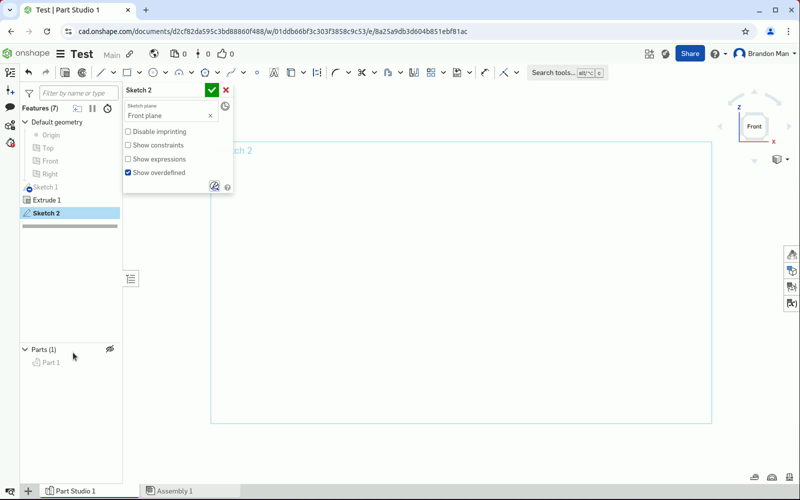
key(l)
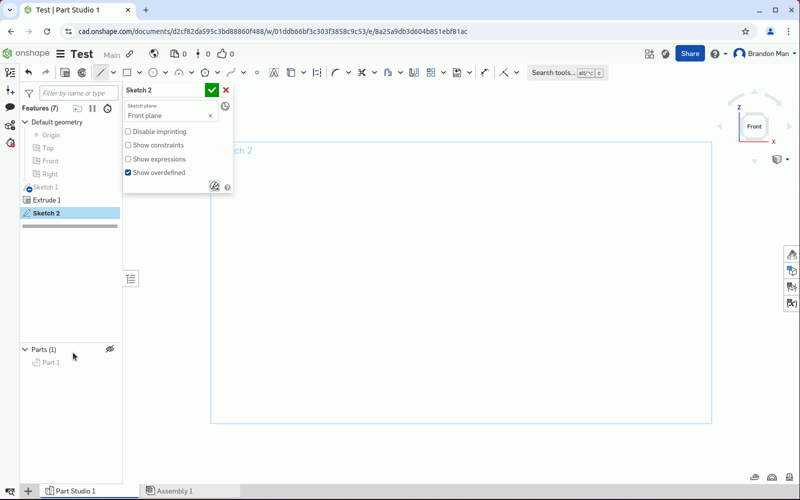
key_down(shift)
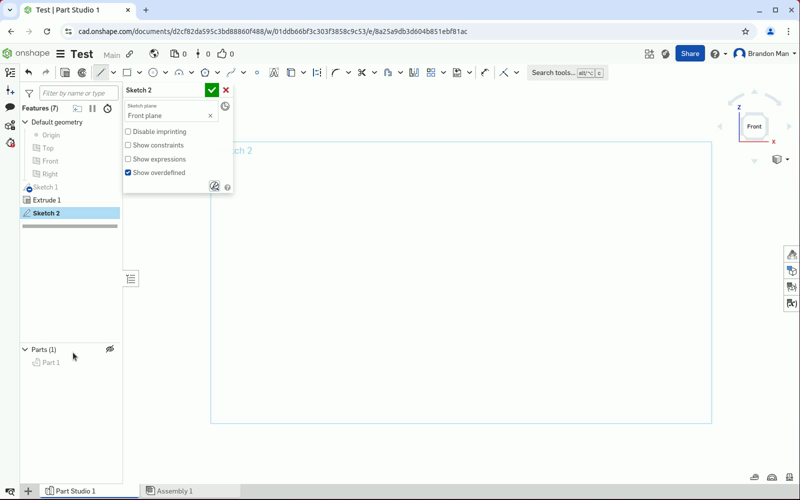
mouse_move(460, 282)
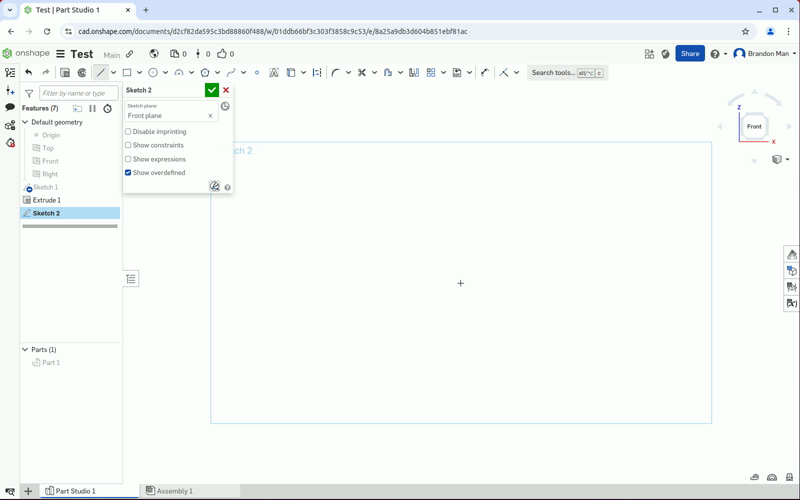
click(460, 282)
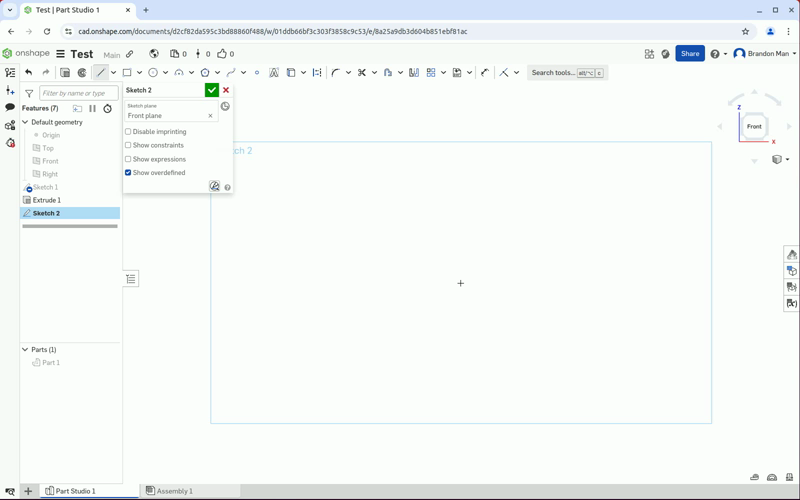
key_up(shift)
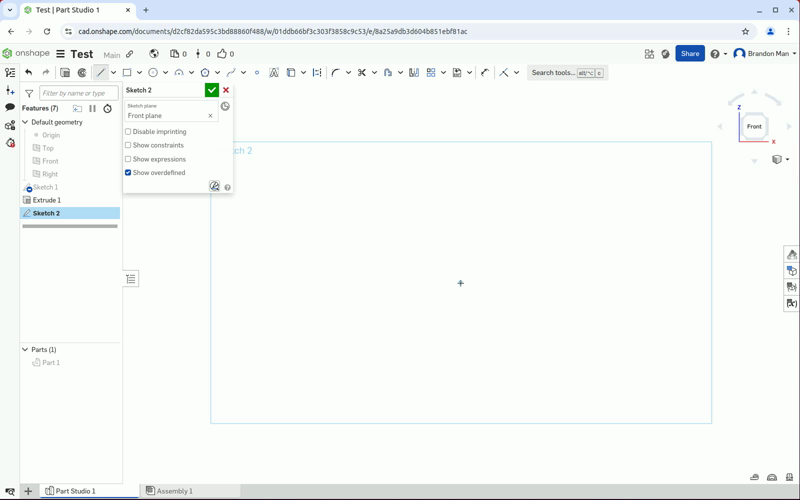
key_down(shift)
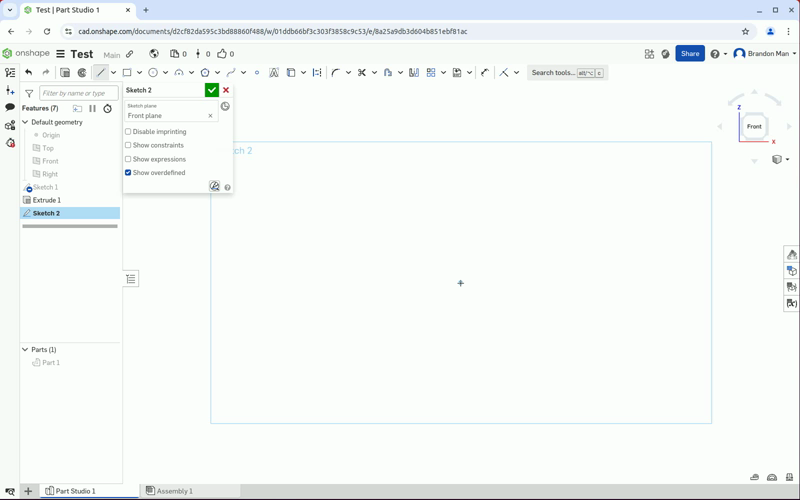
mouse_move(490, 282)
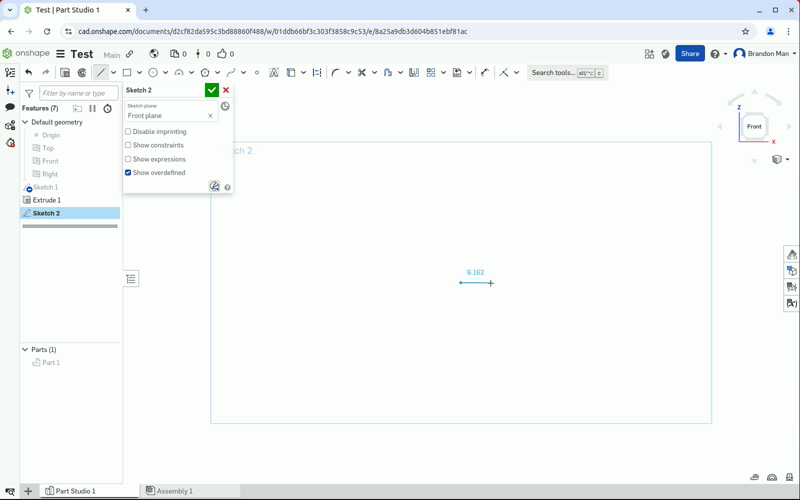
mouse_move(519, 282)
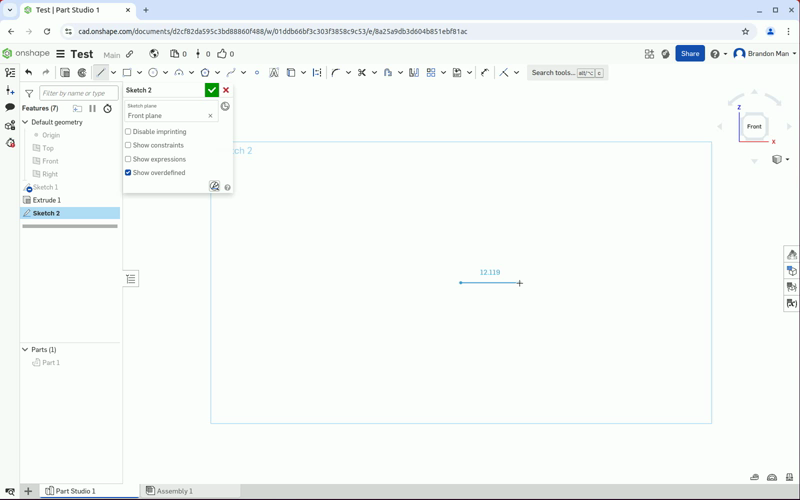
click(519, 282)
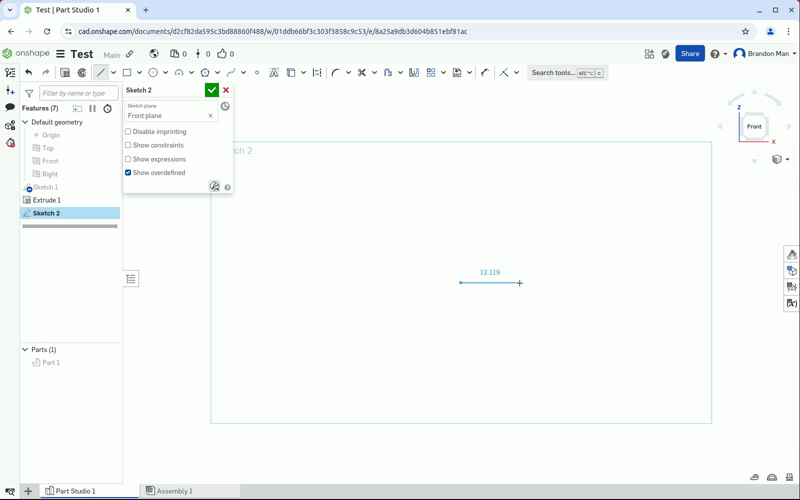
key_up(shift)
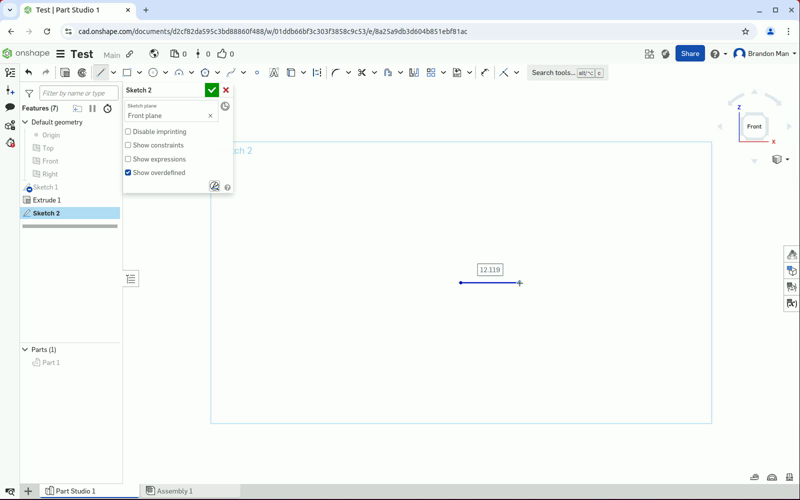
key_down(shift)
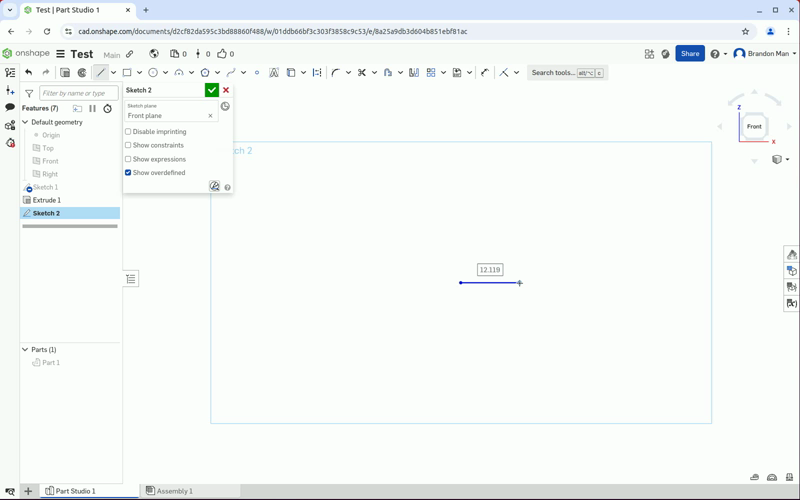
mouse_move(549, 282)
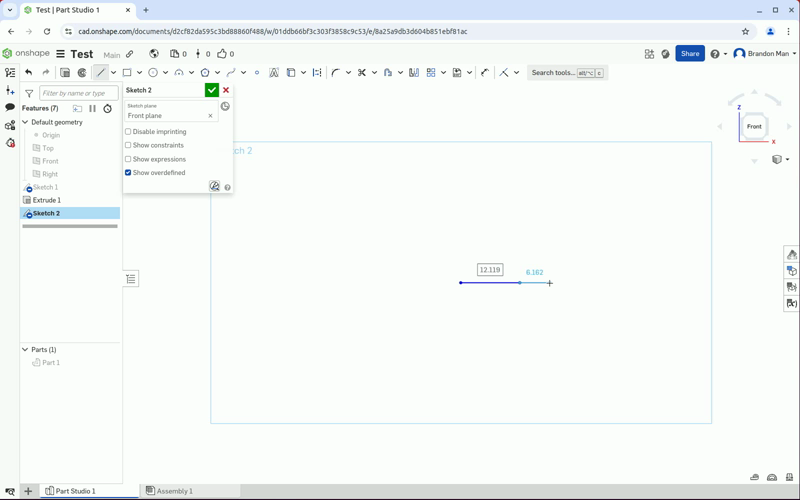
mouse_move(519, 267)
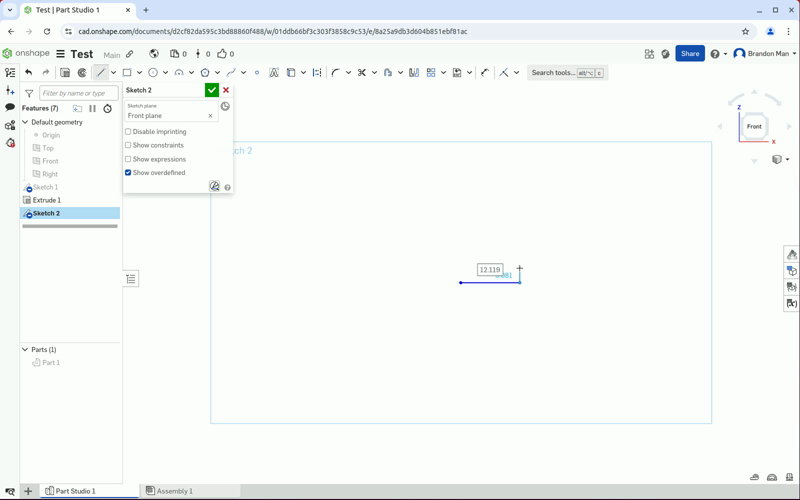
click(519, 267)
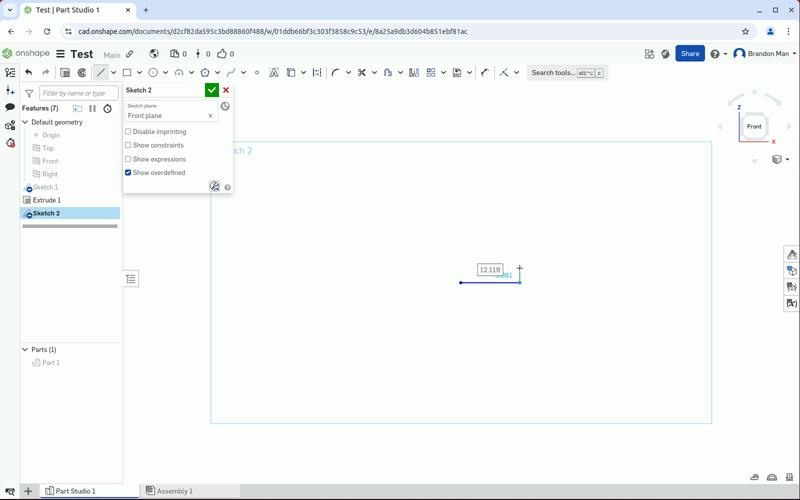
key_up(shift)
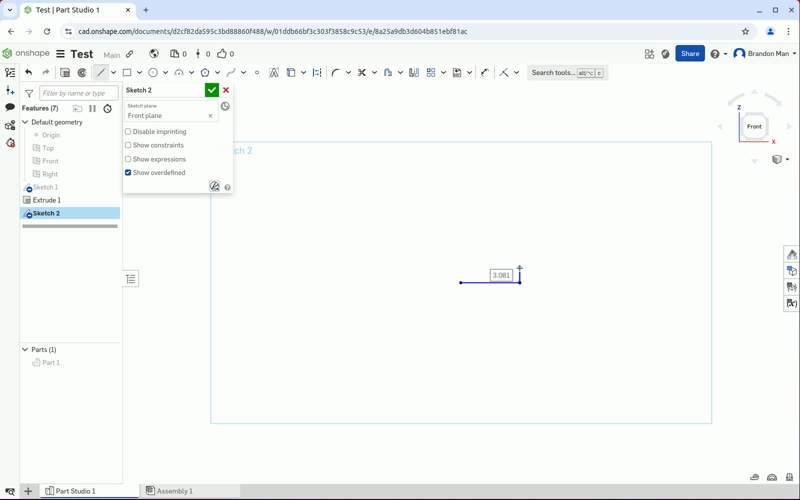
key_down(shift)
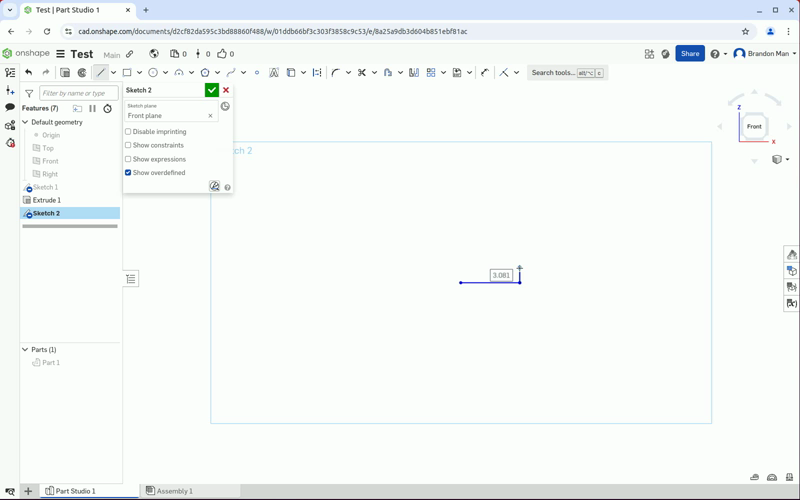
mouse_move(549, 267)
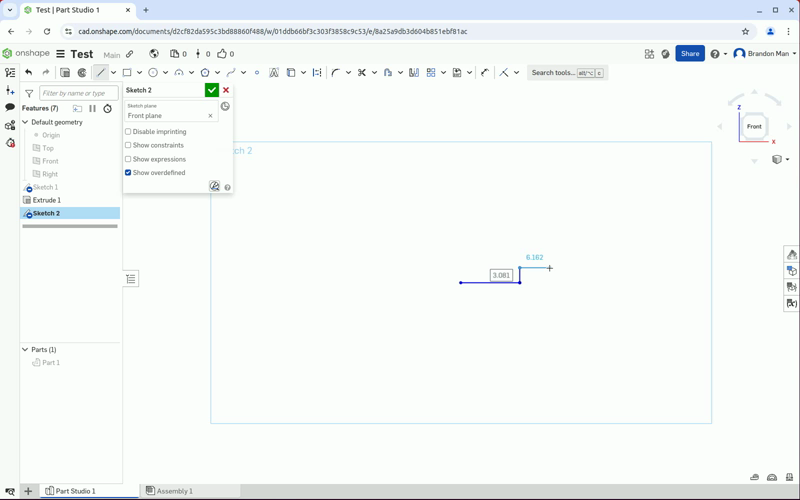
mouse_move(460, 267)
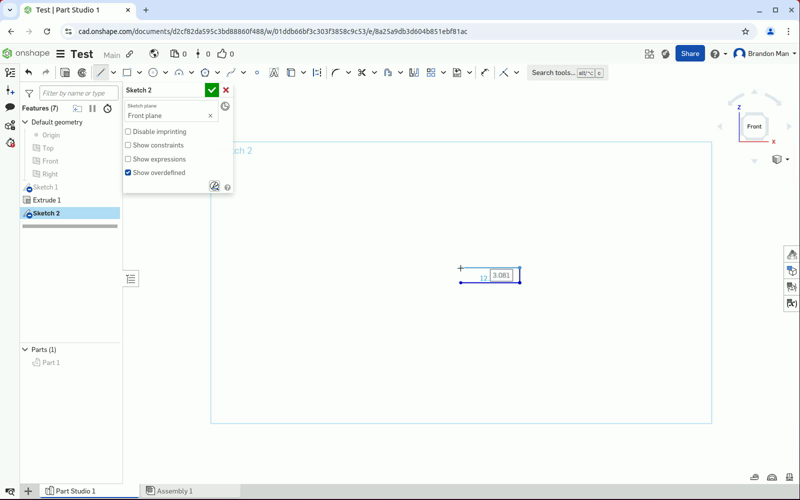
click(460, 267)
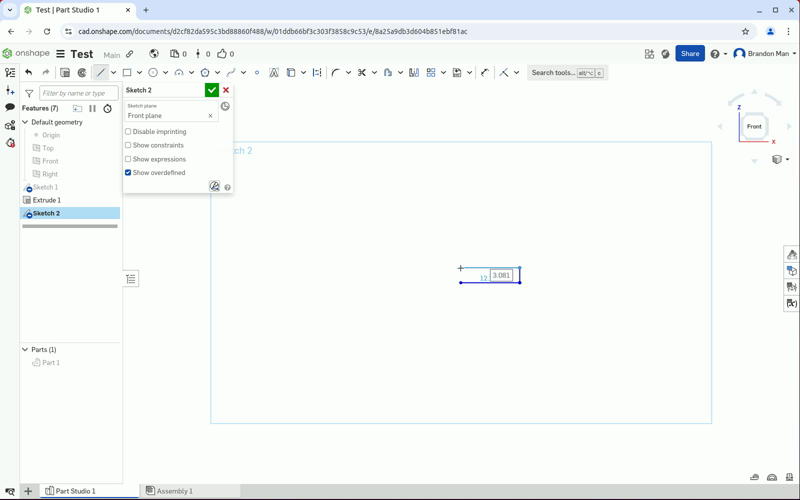
key_up(shift)
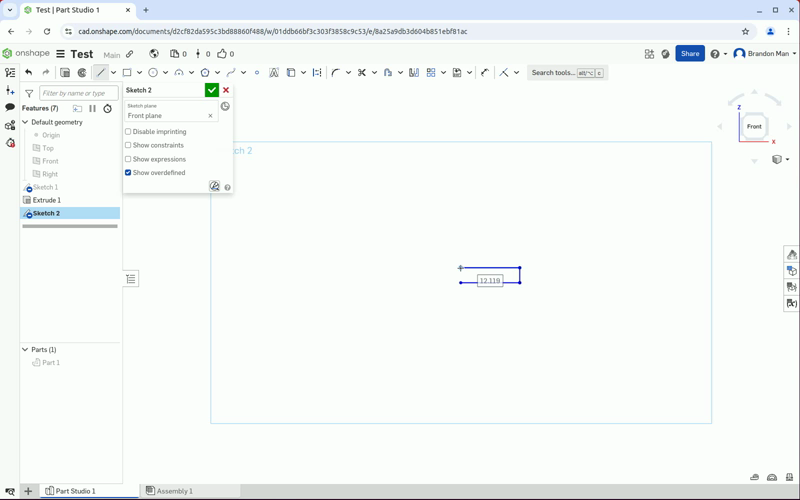
mouse_move(490, 267)
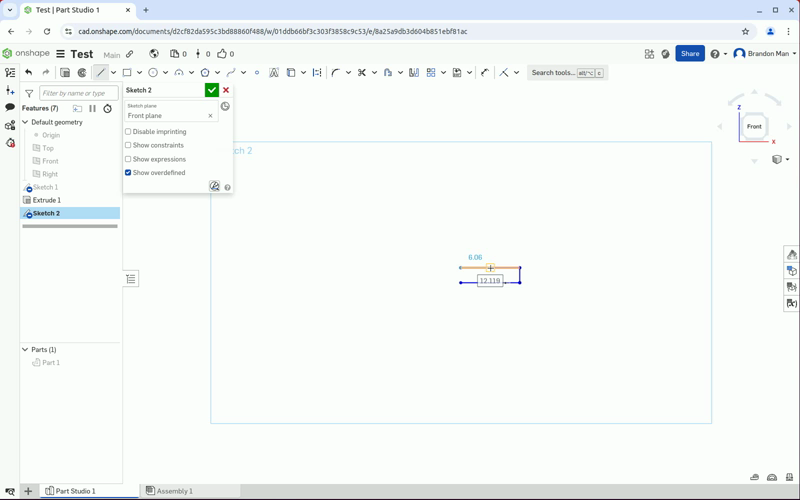
key_down(shift)
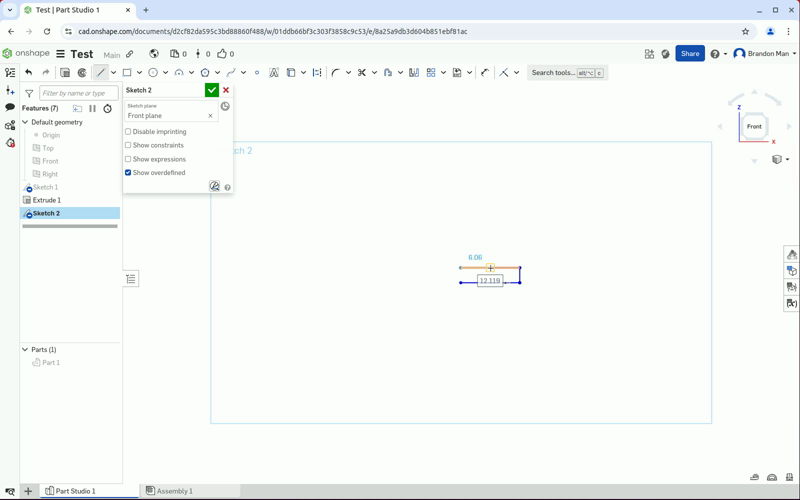
mouse_move(460, 282)
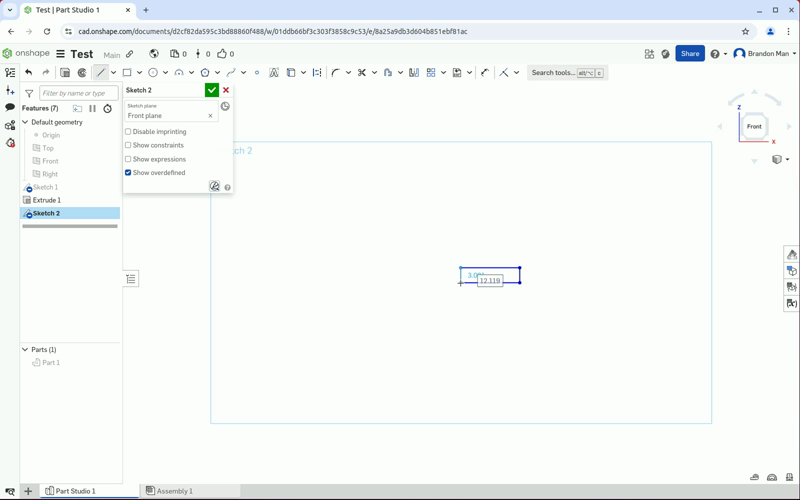
key_up(shift)
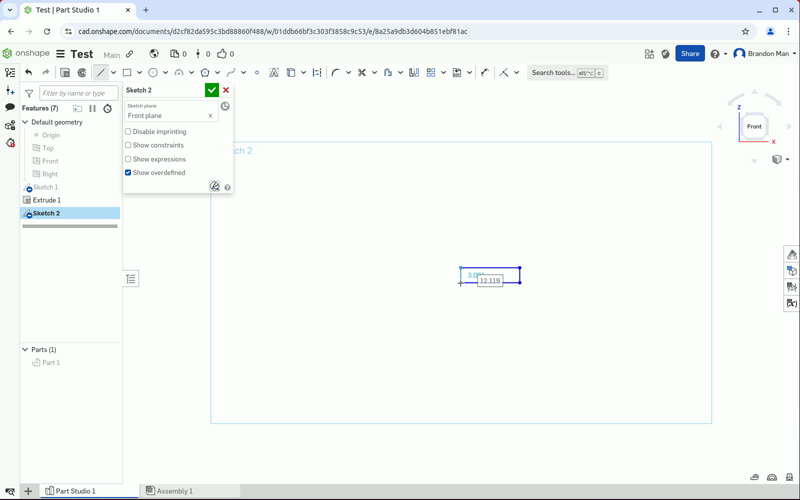
click(460, 282)
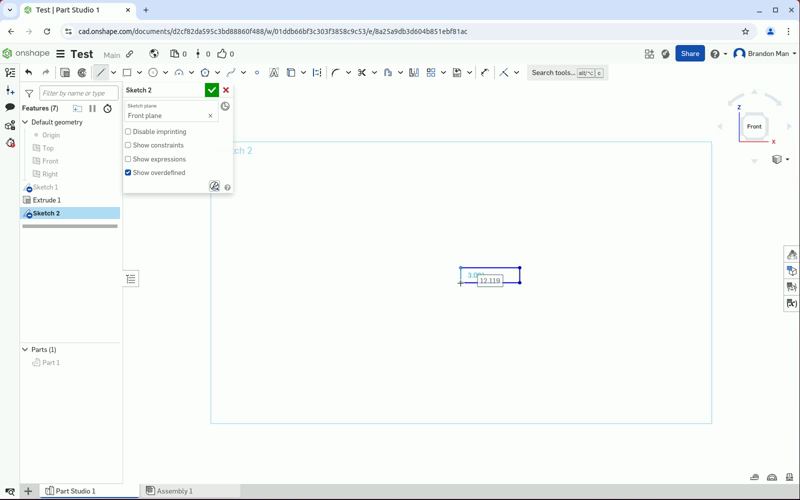
key(esc)
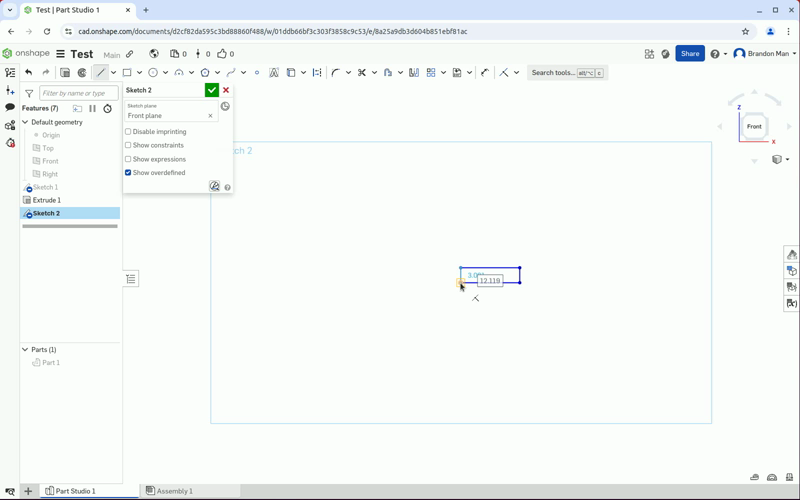
mouse_move(472, 274)
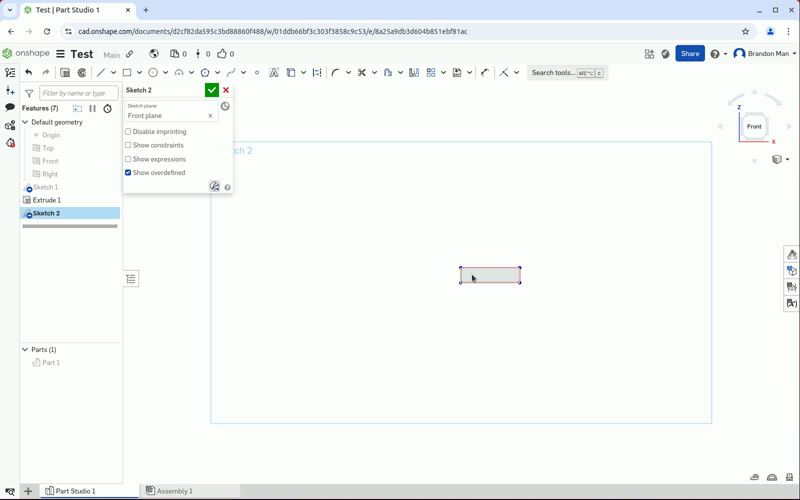
scroll(6)
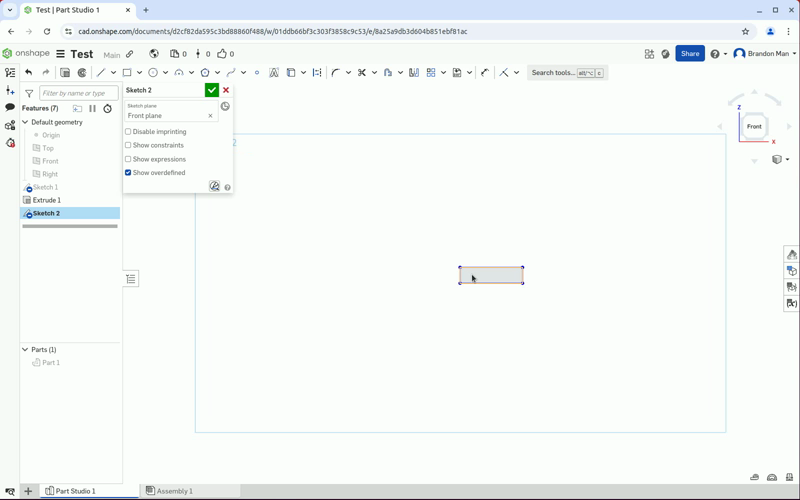
scroll(6)
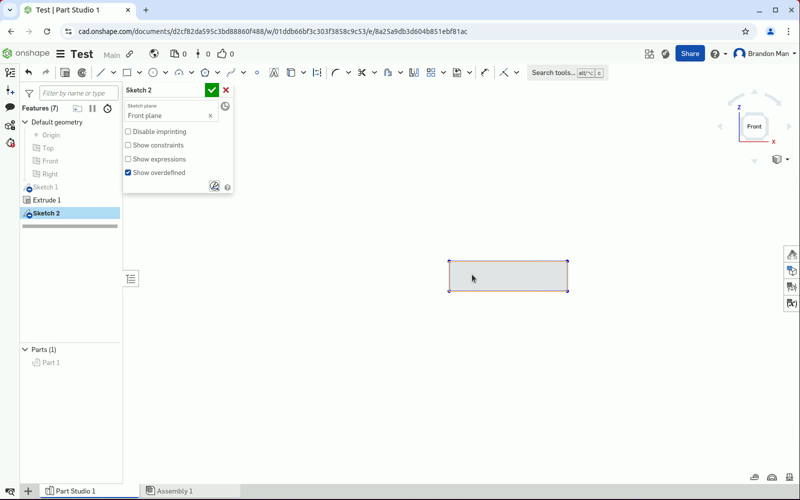
scroll(6)
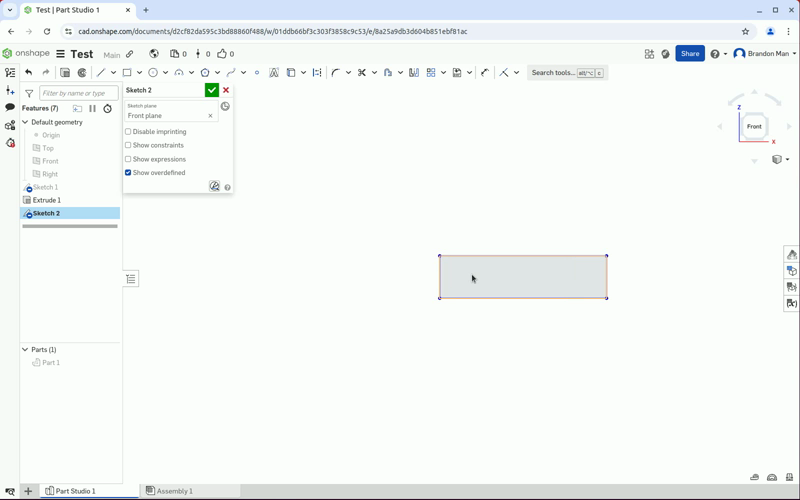
scroll(6)
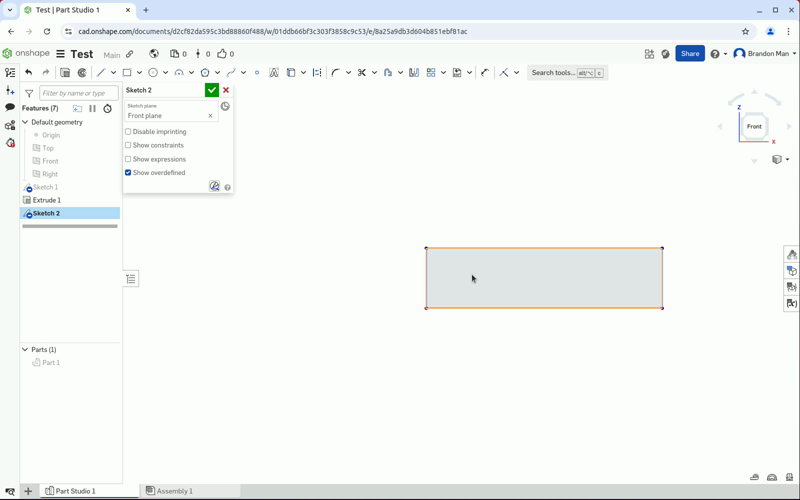
scroll(6)
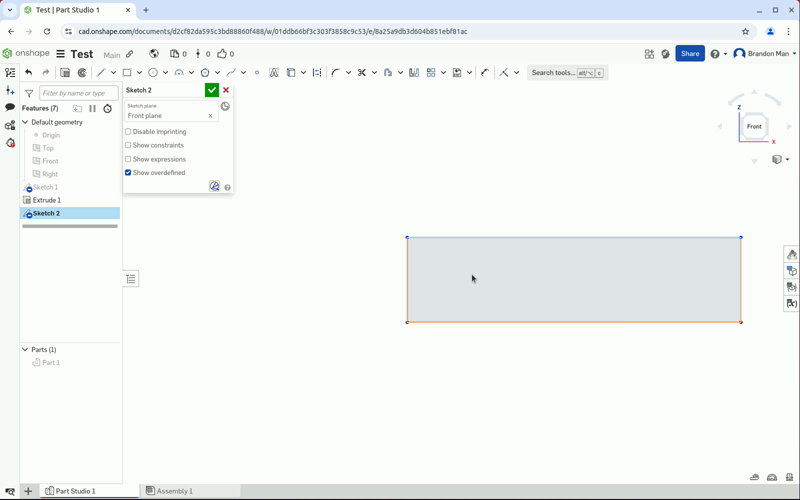
scroll(6)
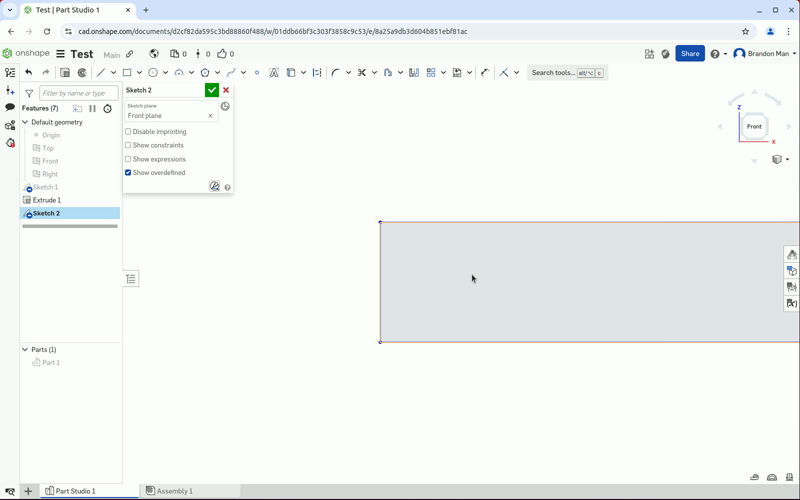
scroll(6)
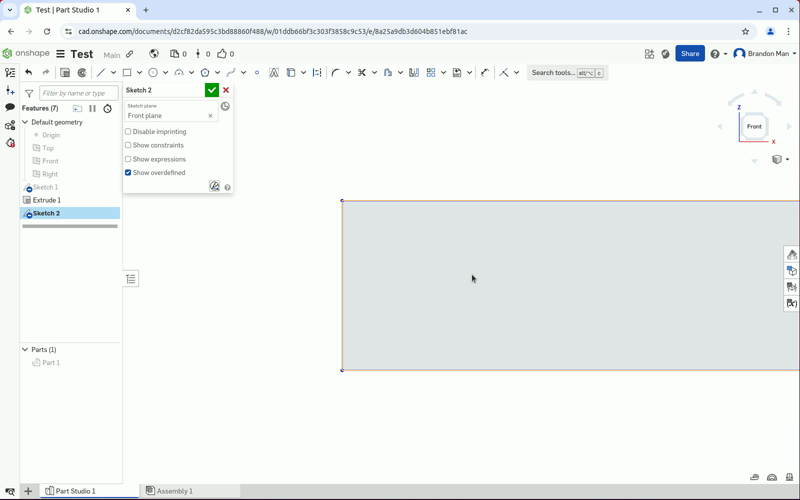
click(472, 274)
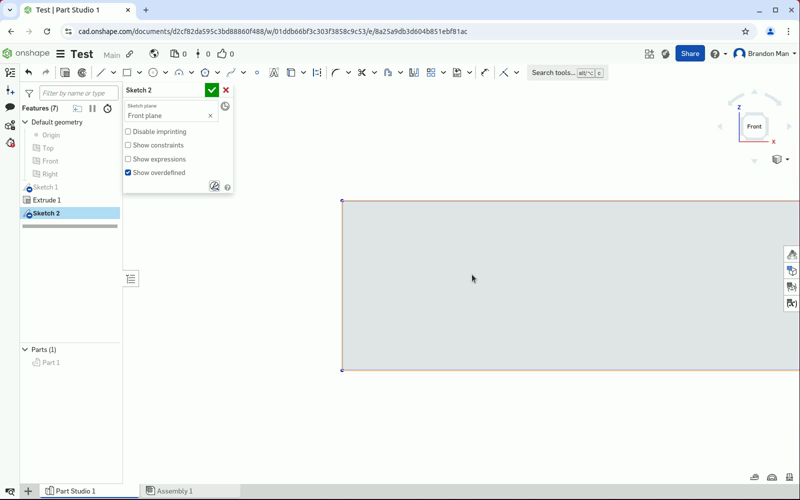
scroll(-6)
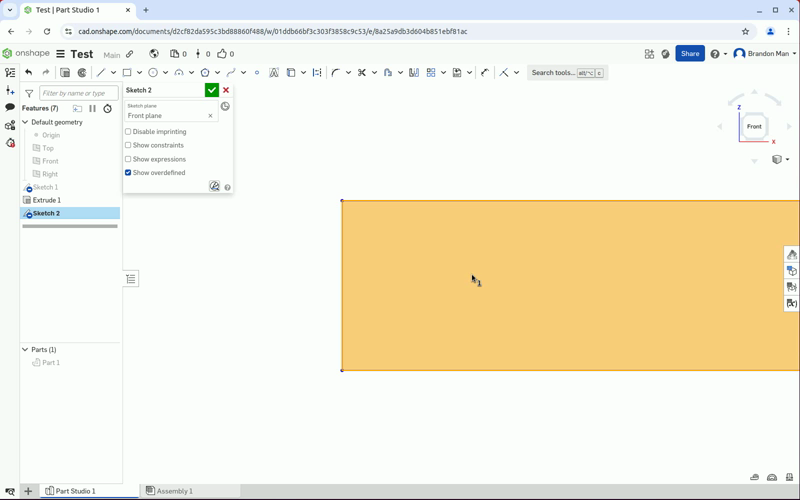
scroll(-6)
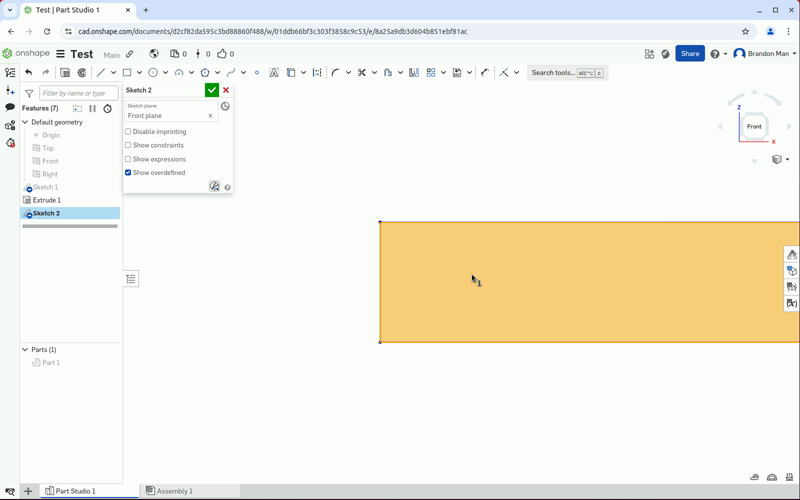
scroll(-6)
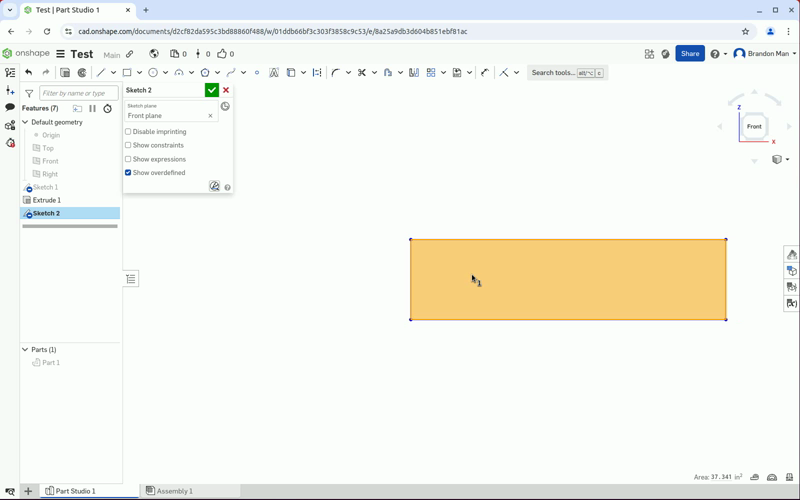
scroll(-6)
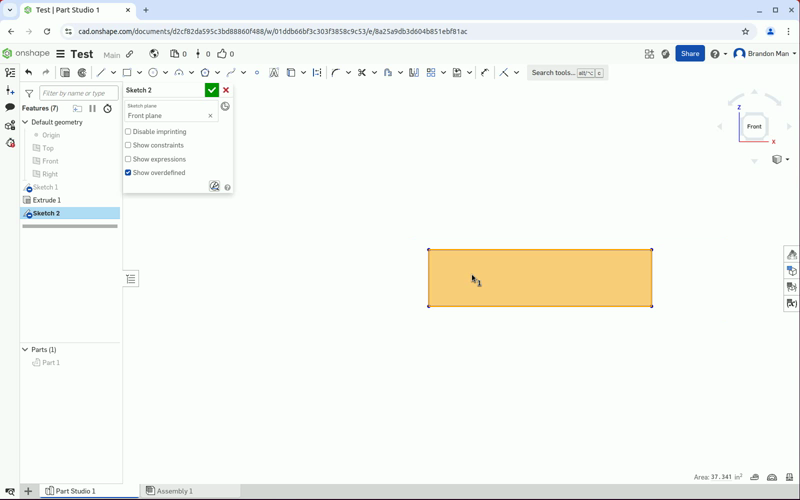
scroll(-6)
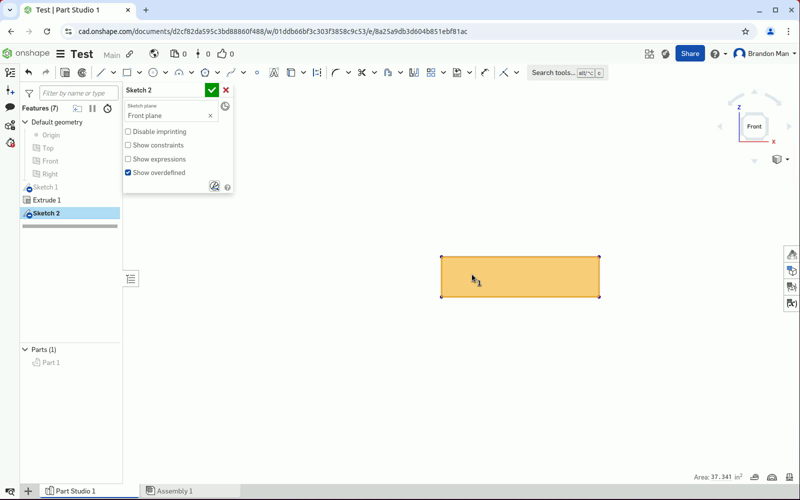
scroll(-6)
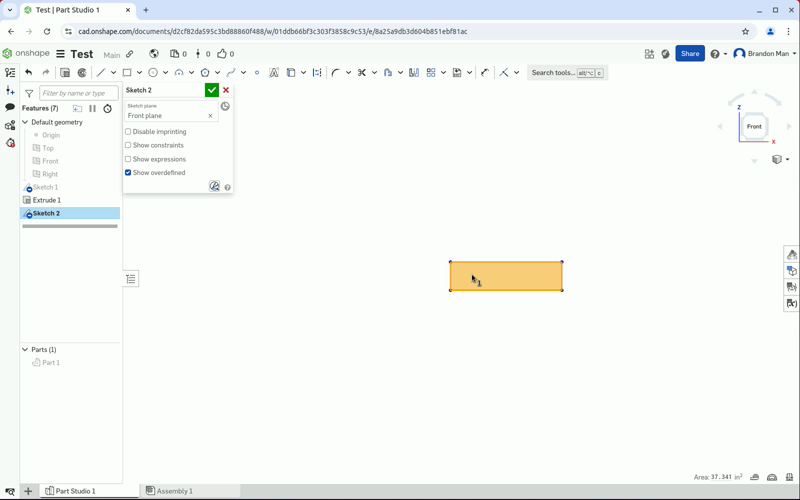
scroll(-6)
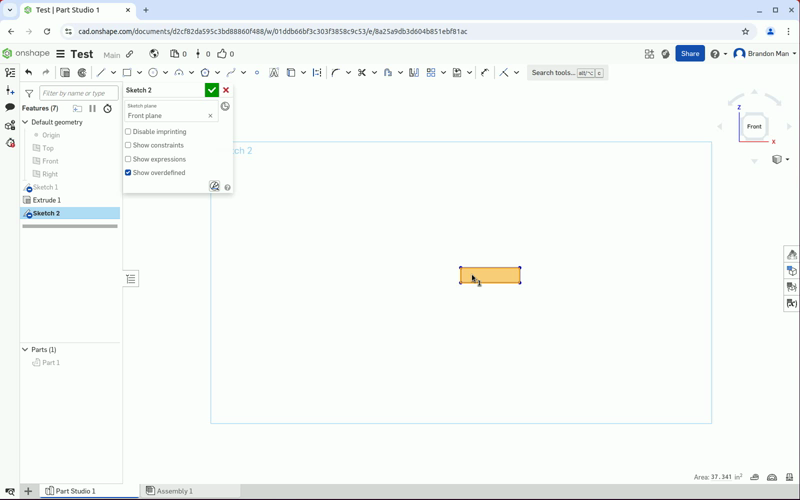
mouse_move(73, 352)
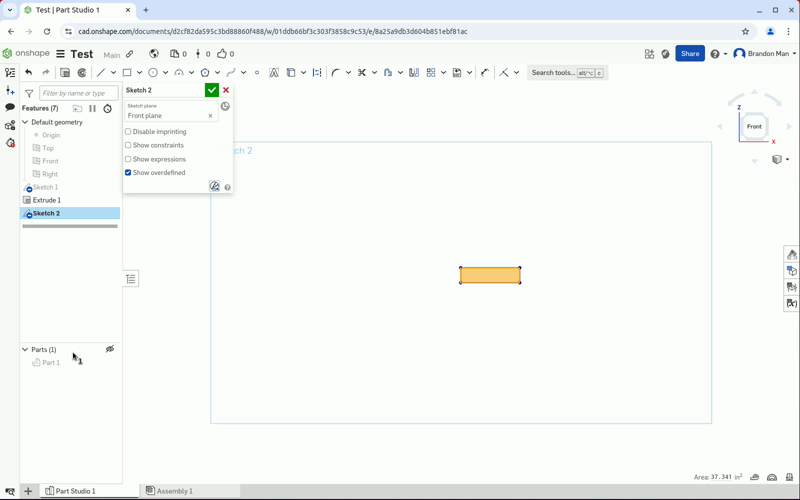
key(shift+y)
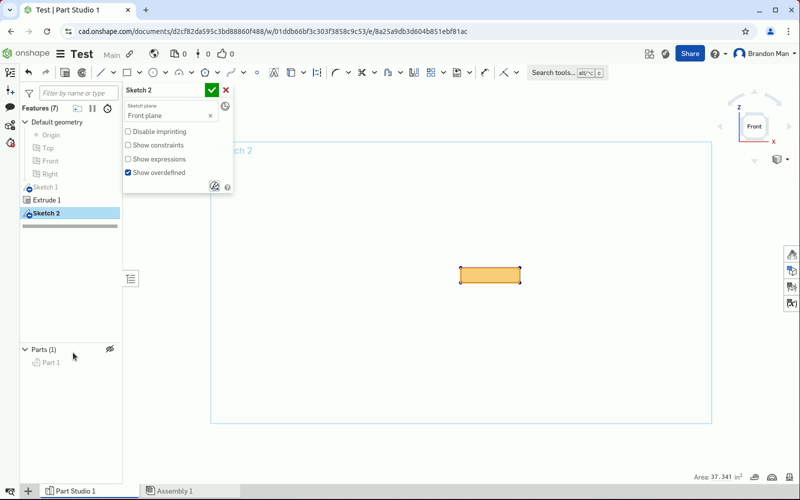
key(shift+e)
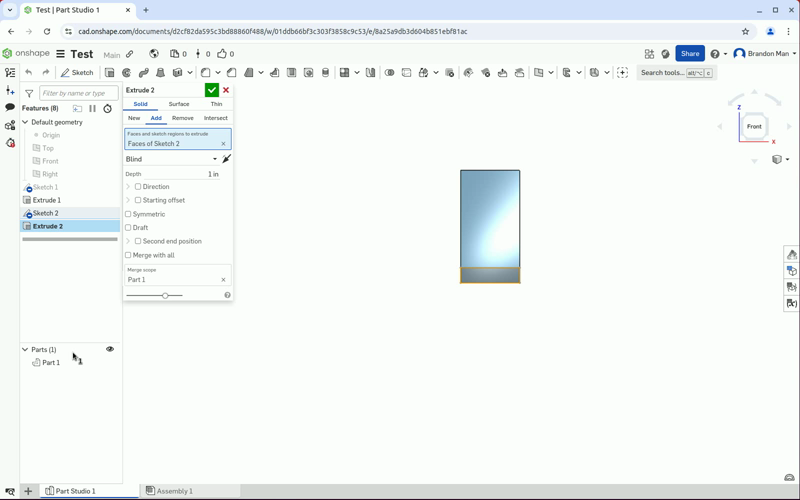
mouse_move(143, 106)
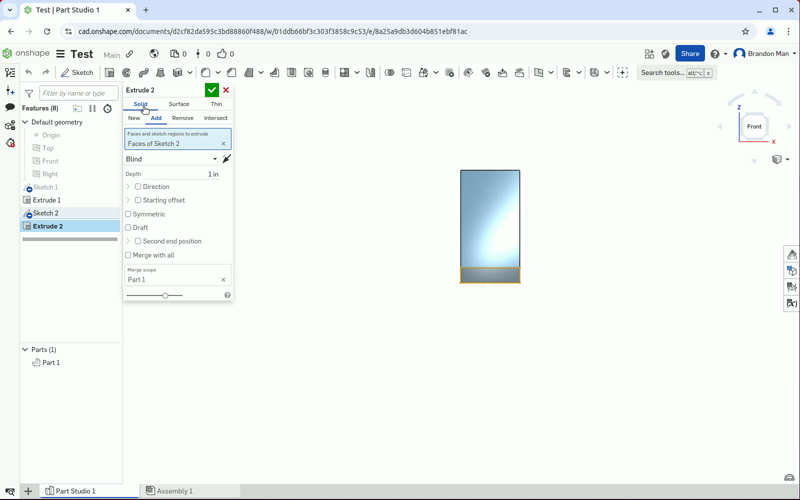
click(143, 106)
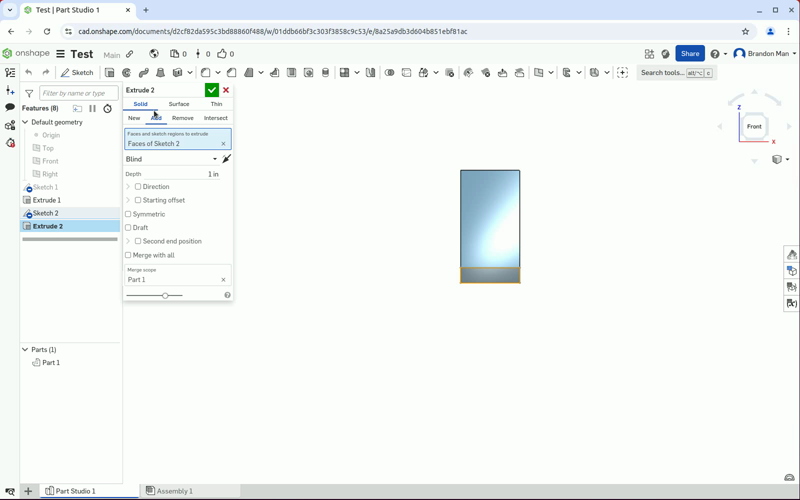
mouse_move(186, 120)
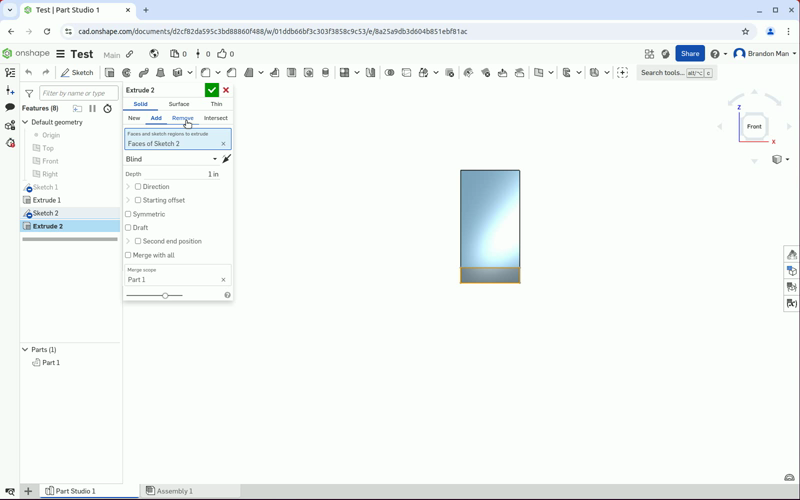
click(186, 120)
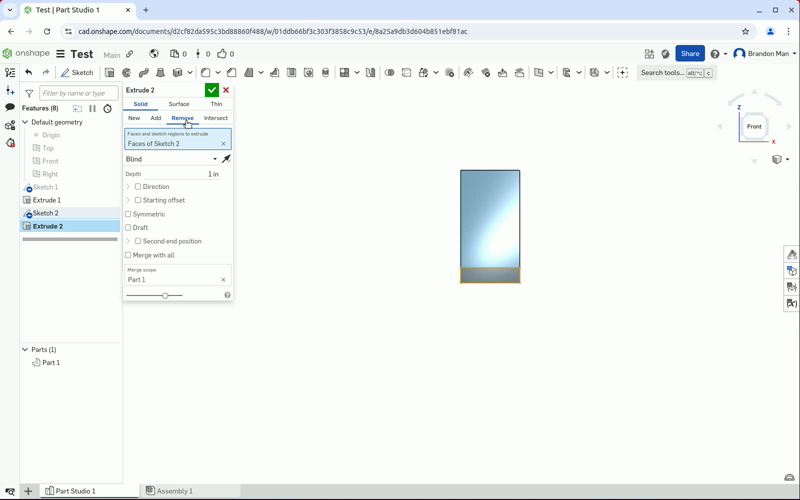
key(tab, 4)
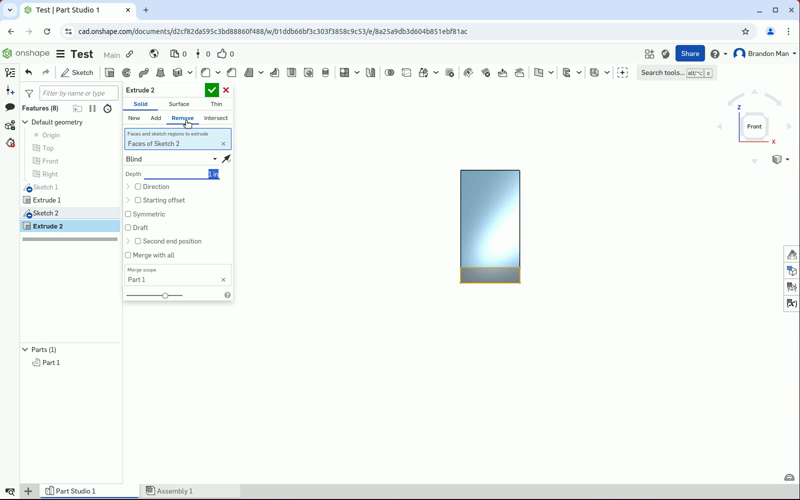
text(1.926)
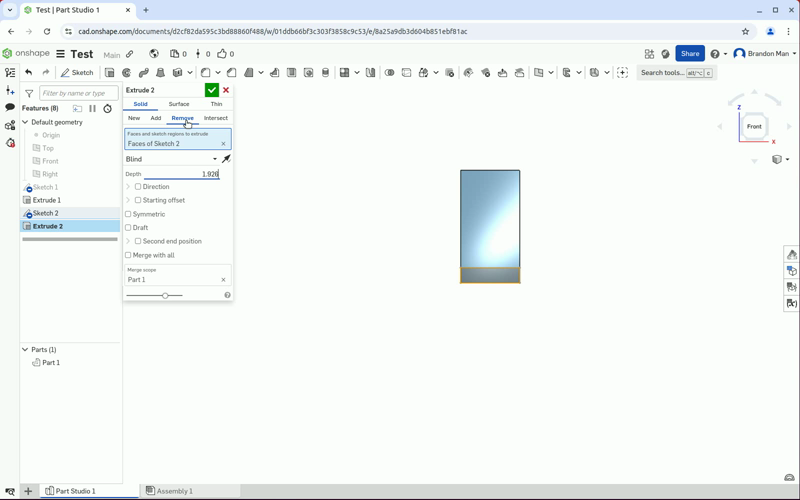
key(tab, 6)
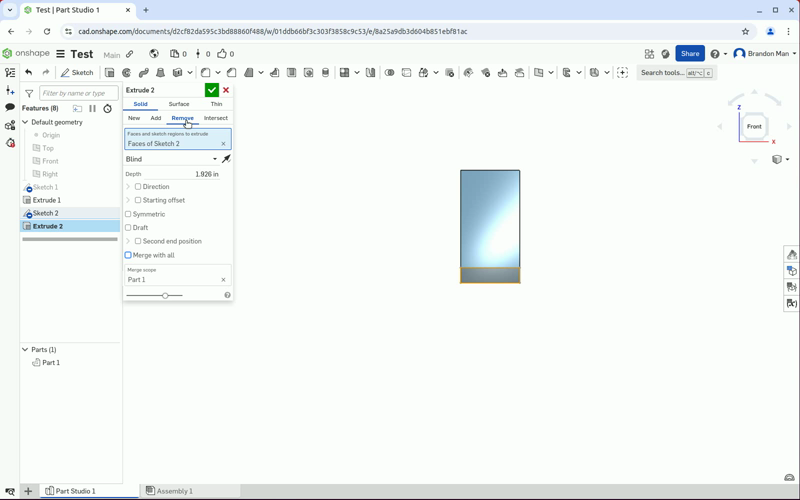
key(space)
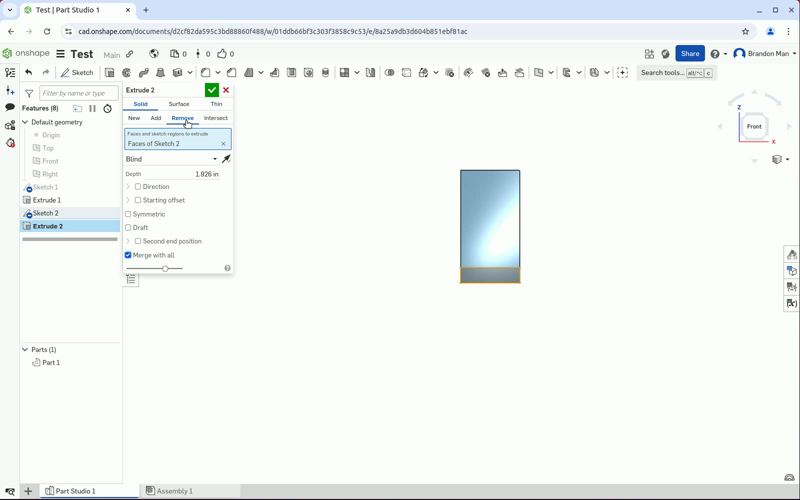
key(enter)
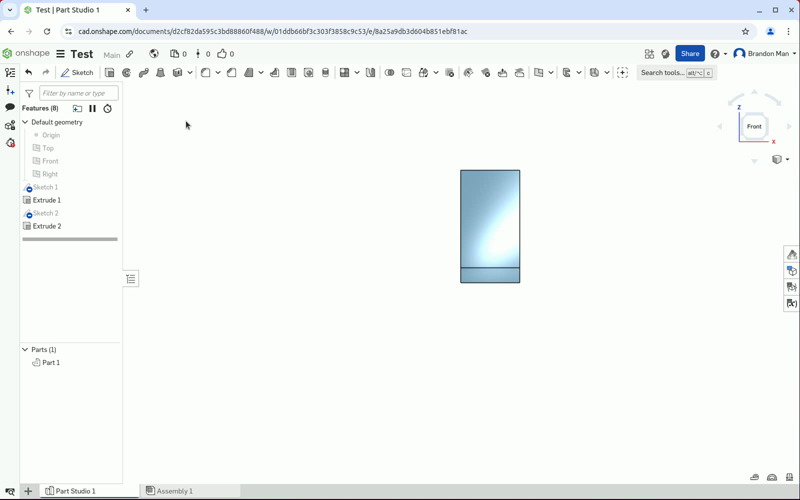
key(shift+h)
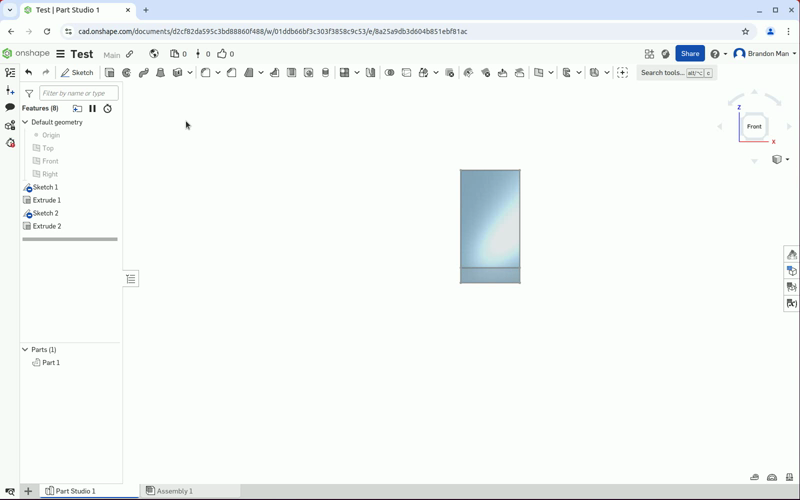
key(shift+h)
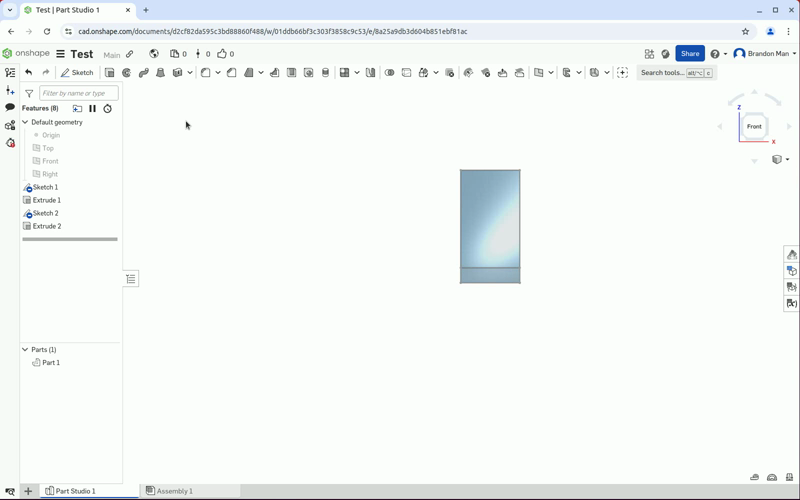
key(shift+7)
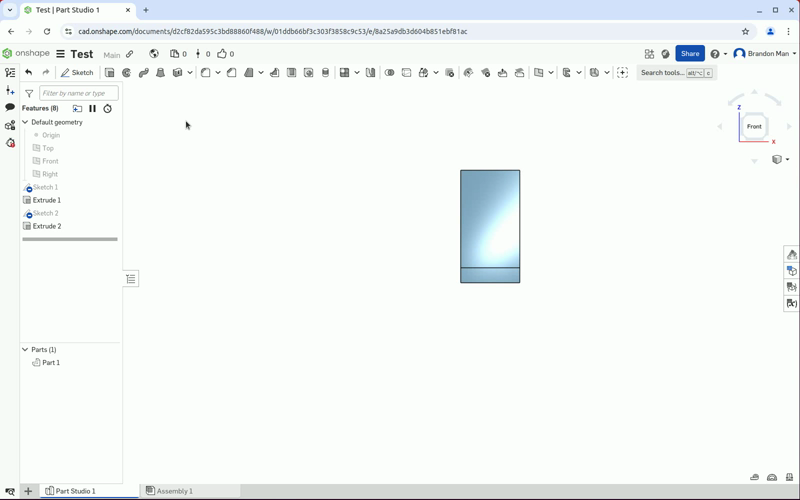
key(left, 2)
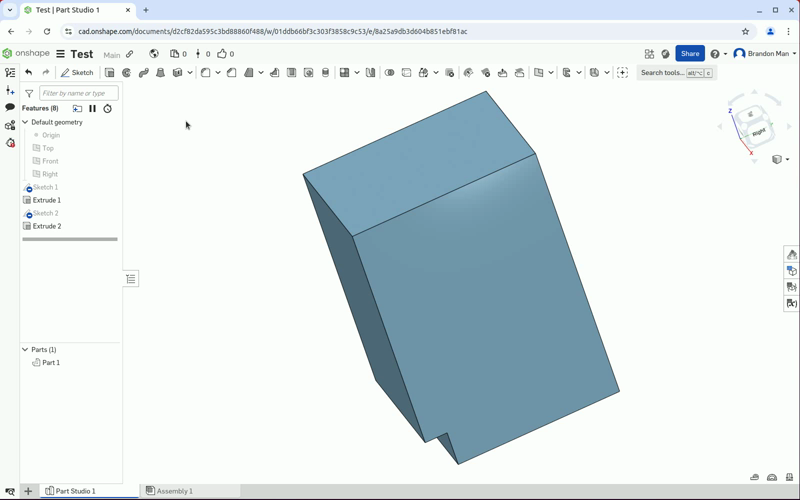
key(down, 2)
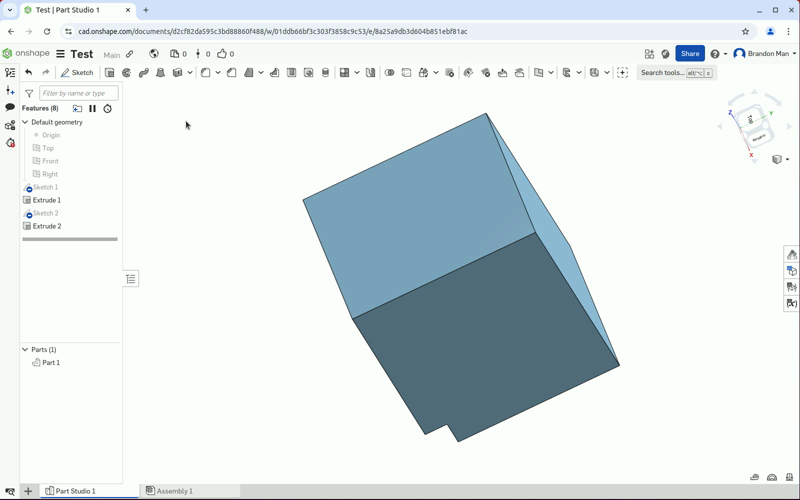
key(up, 2)
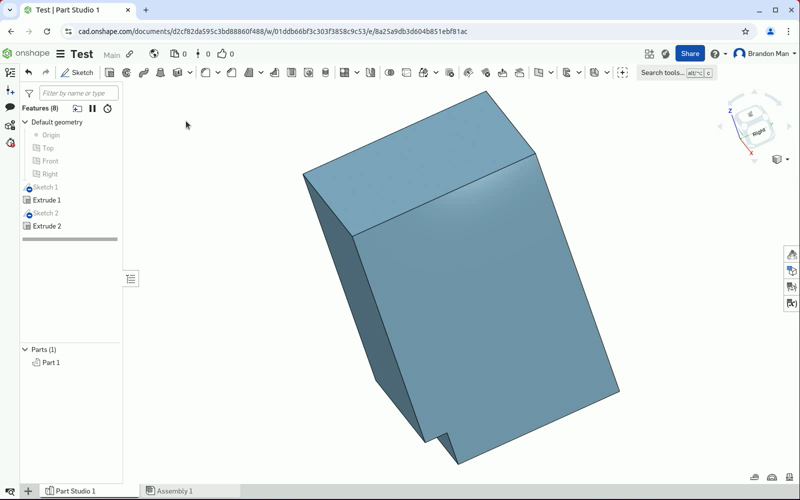
key(right, 2)
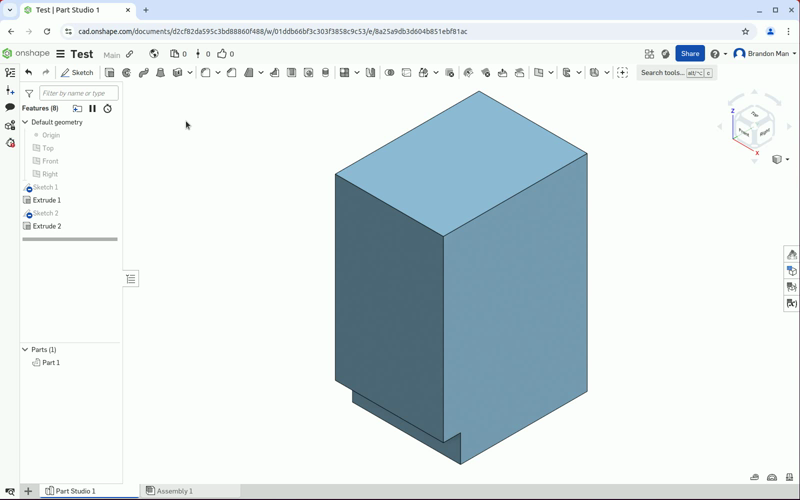
mouse_move(73, 189)
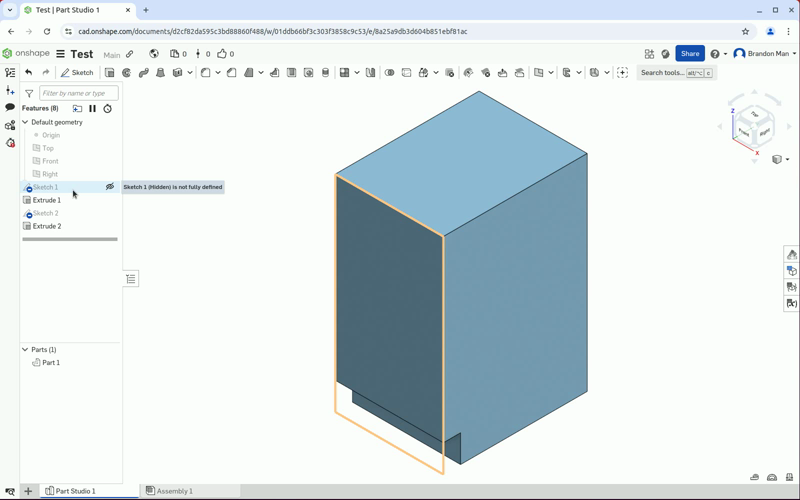
click(73, 189)